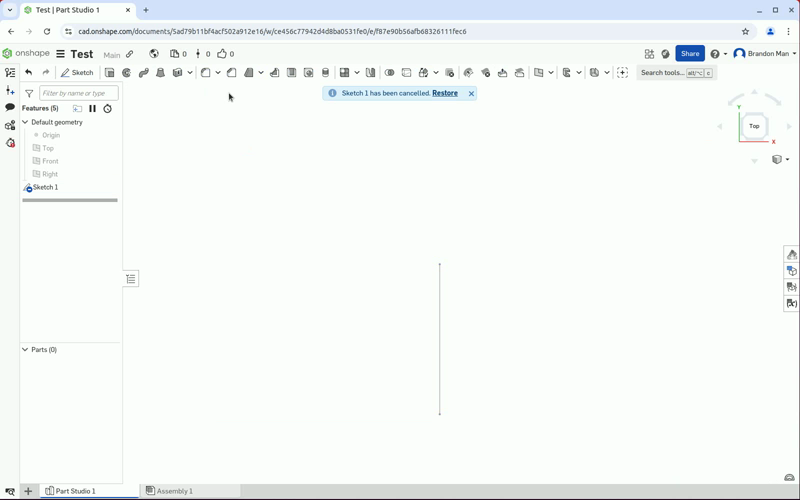
key(shift+h)
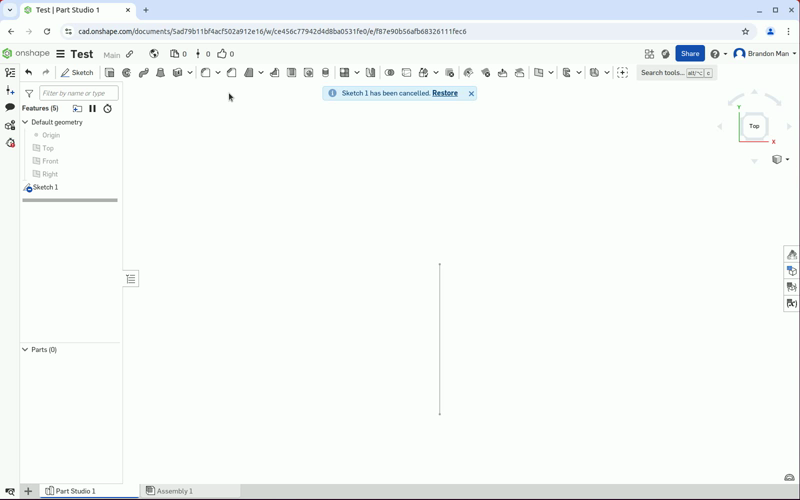
key(shift+s)
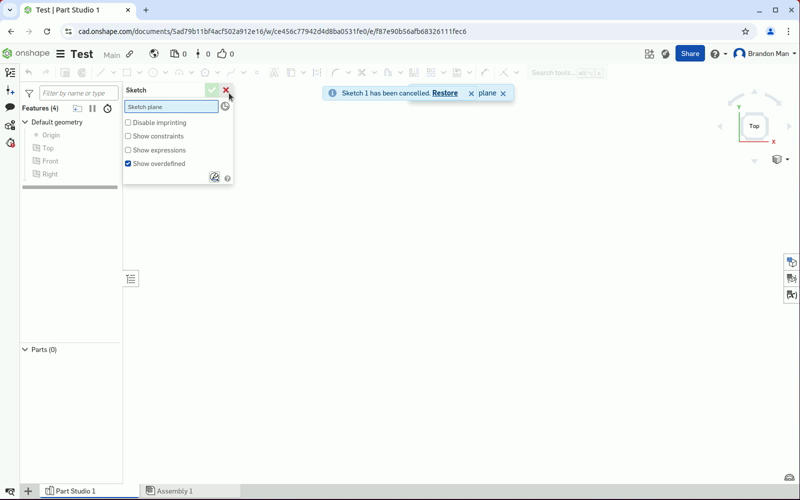
mouse_move(73, 150)
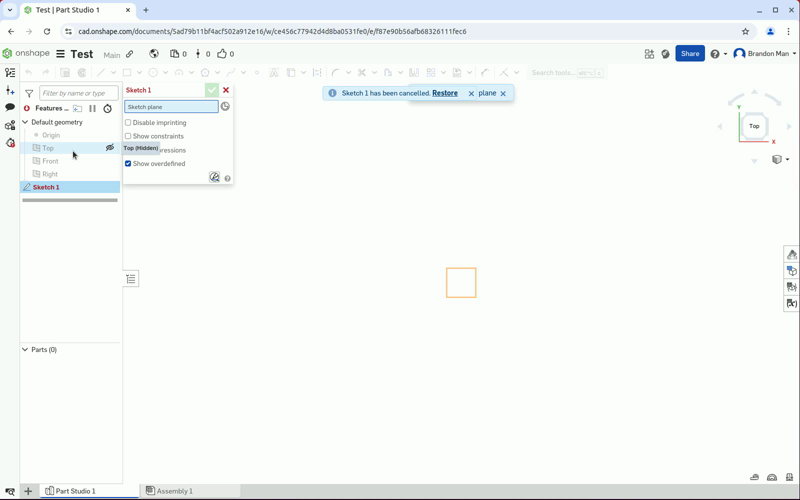
click(73, 150)
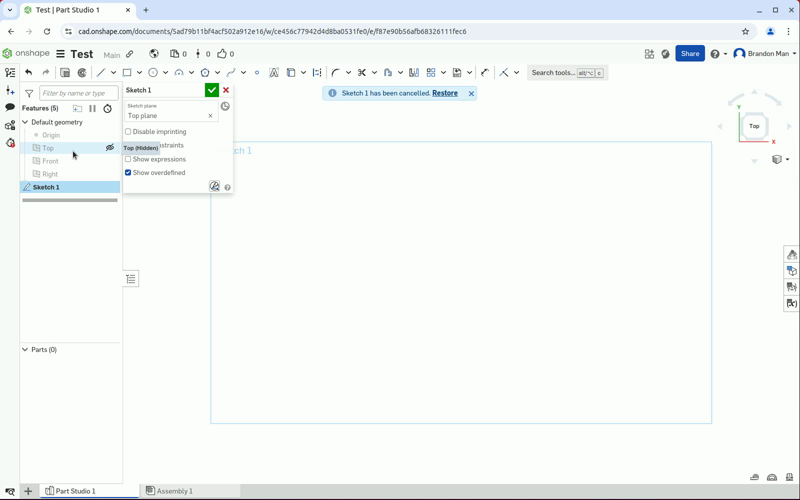
mouse_move(73, 352)
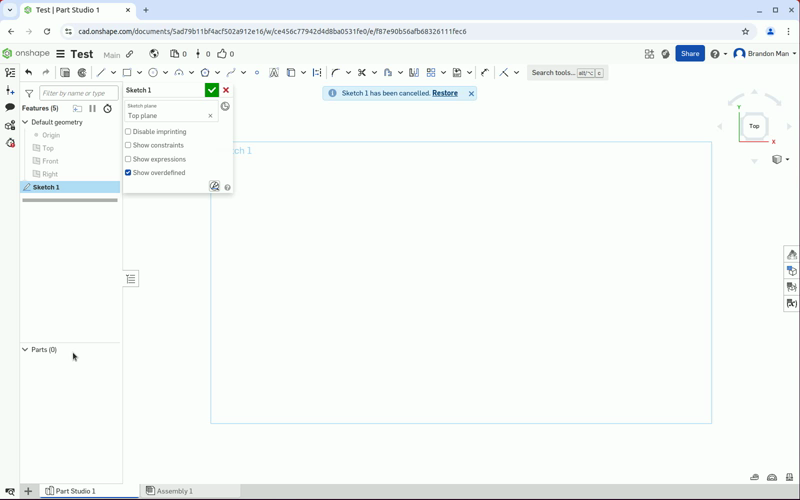
key(y)
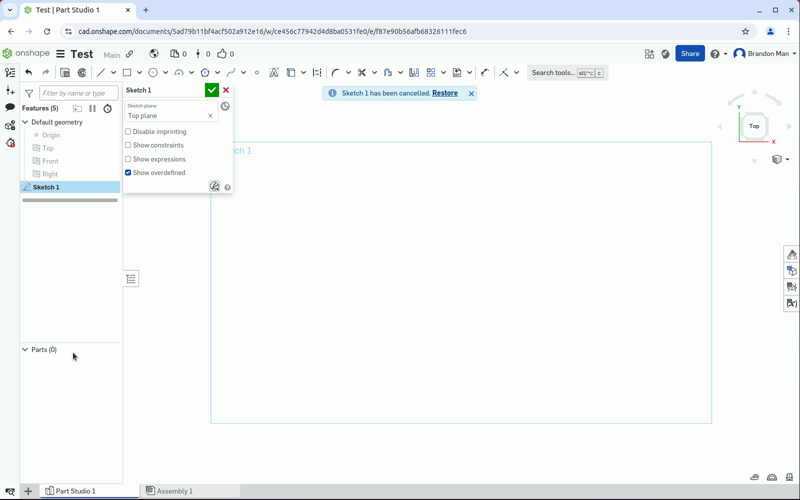
key(c)
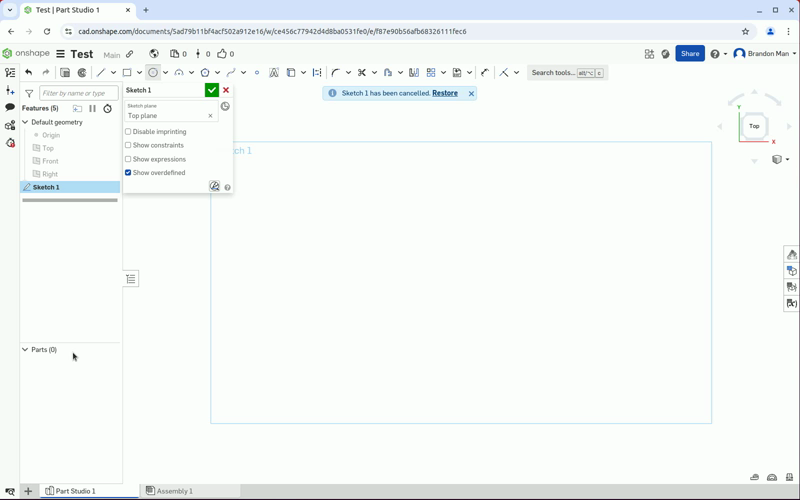
key_down(shift)
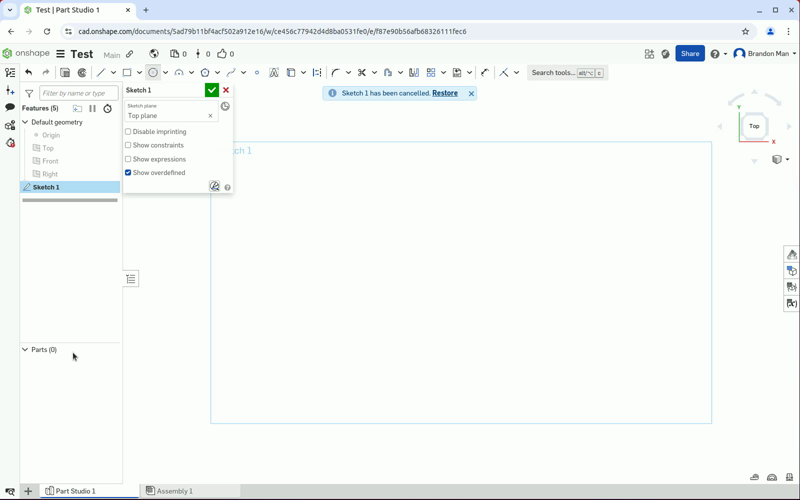
mouse_move(461, 282)
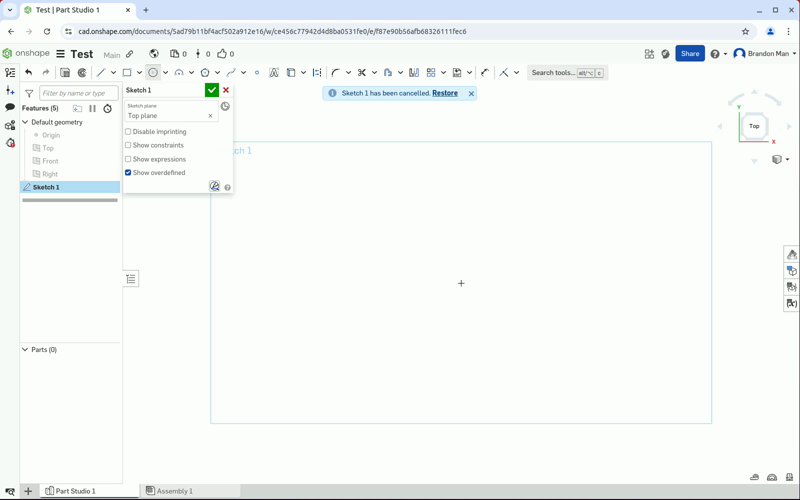
click(461, 282)
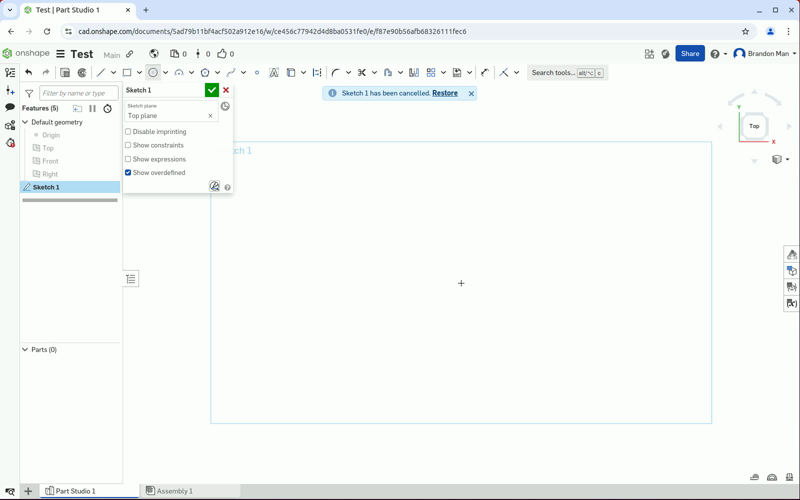
key_up(shift)
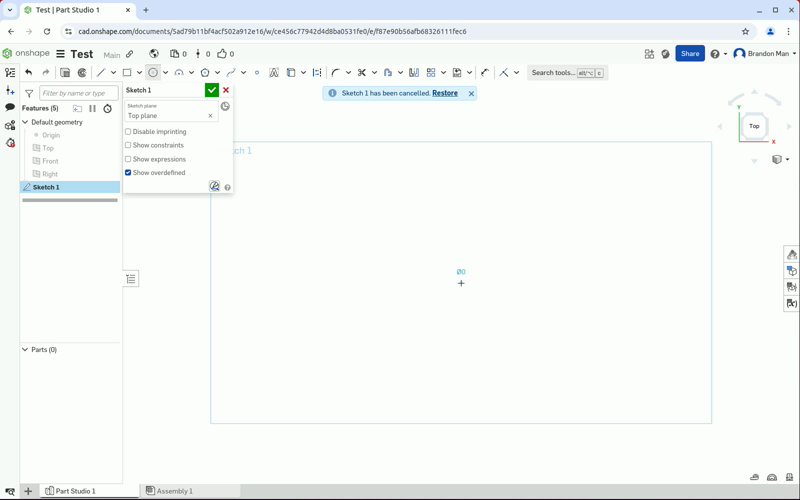
mouse_move(521, 282)
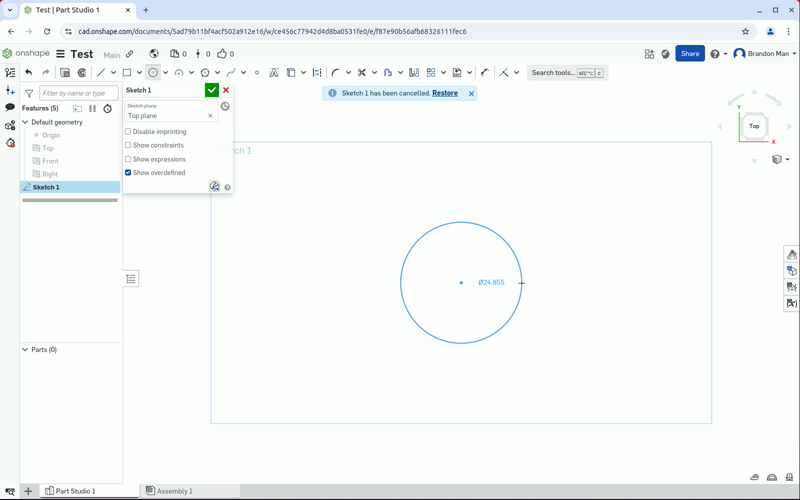
click(521, 282)
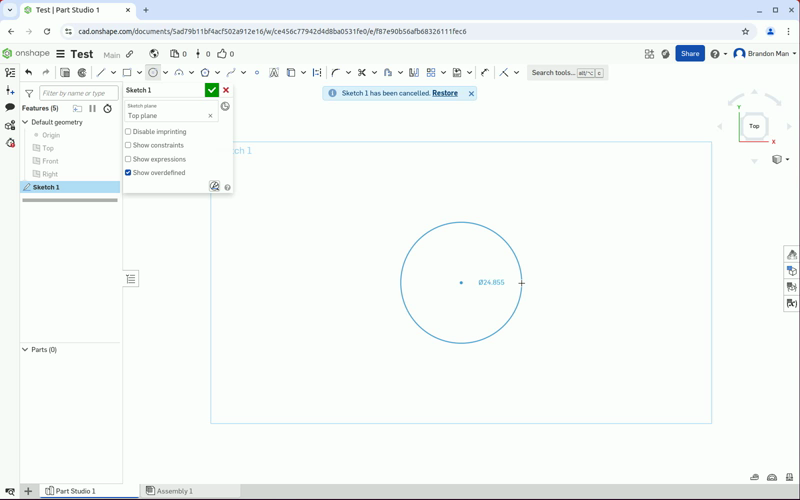
key(esc)
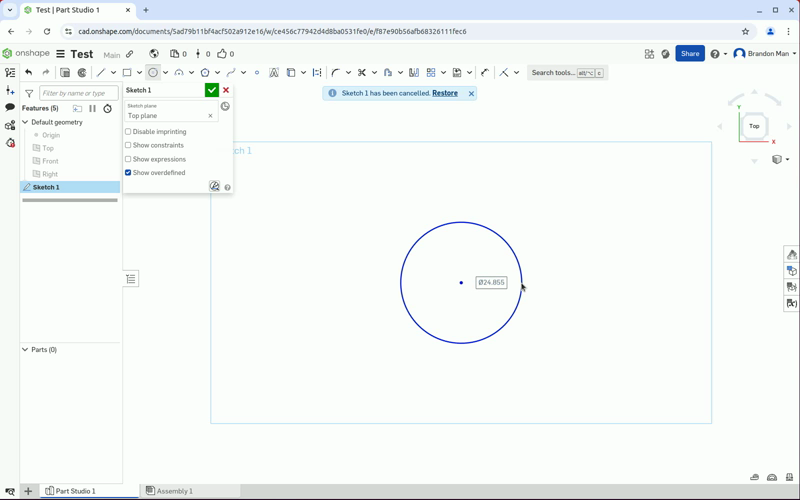
key(c)
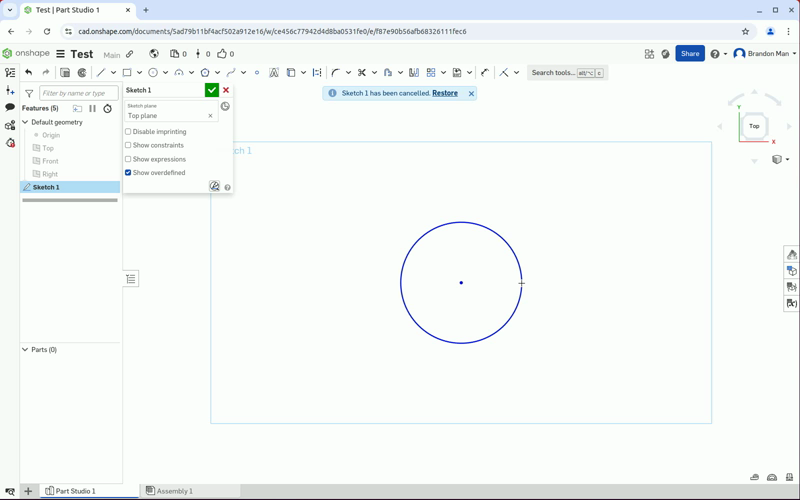
key_down(shift)
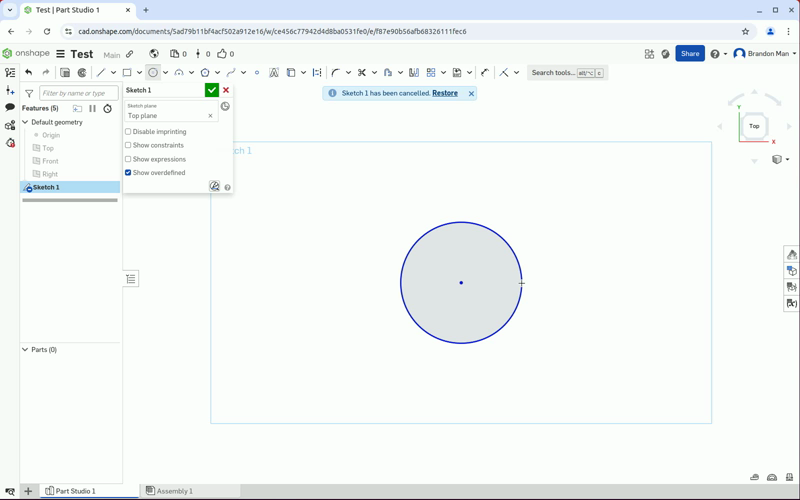
mouse_move(461, 282)
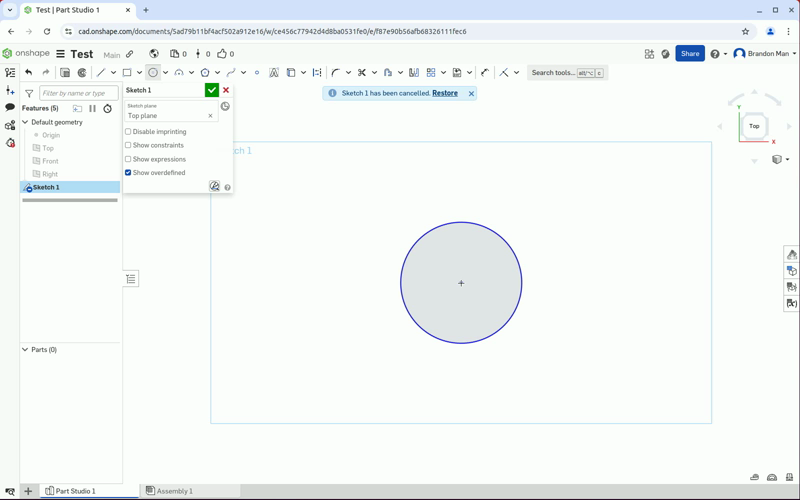
click(461, 282)
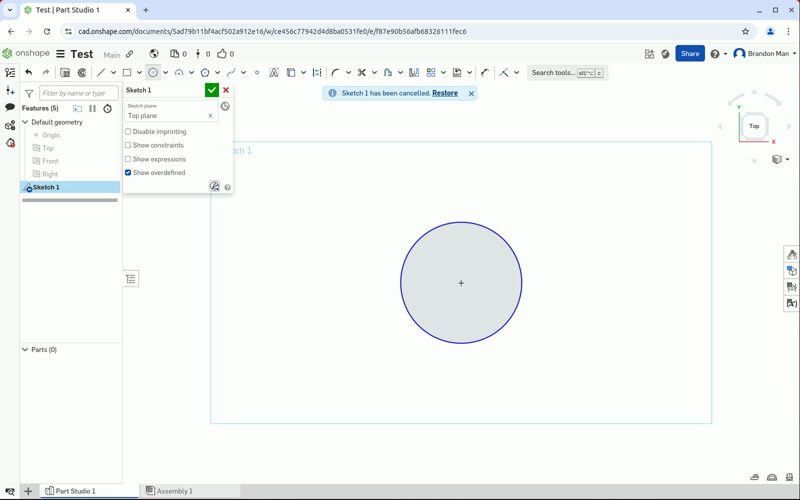
key_up(shift)
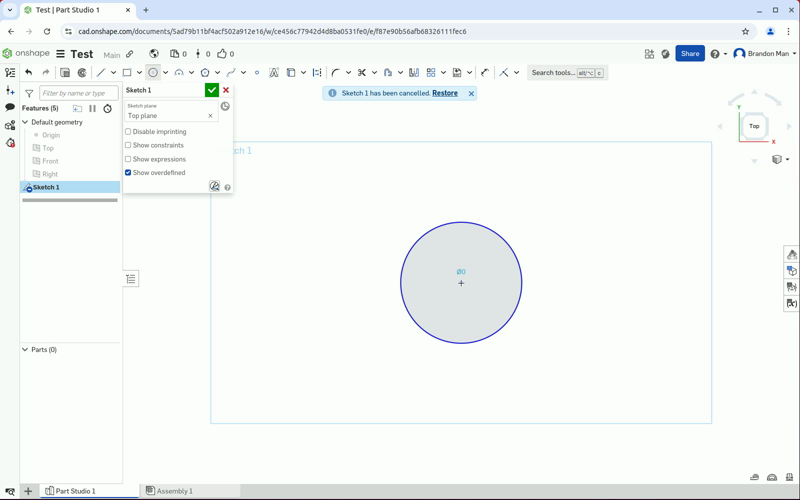
mouse_move(482, 282)
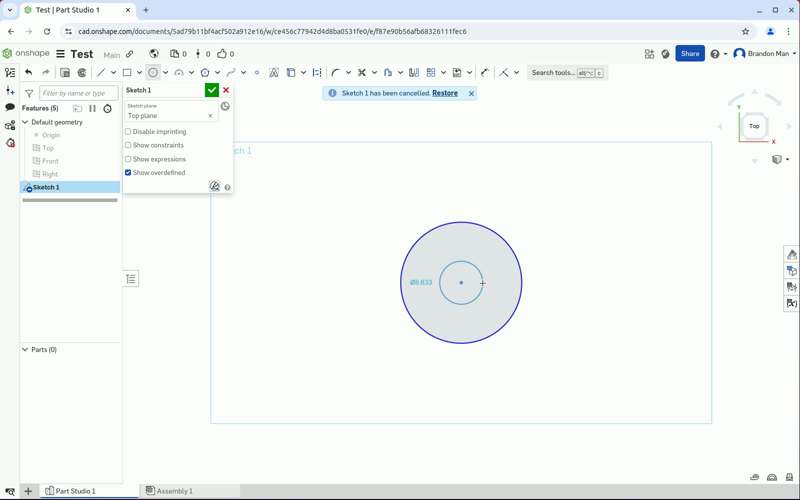
click(482, 282)
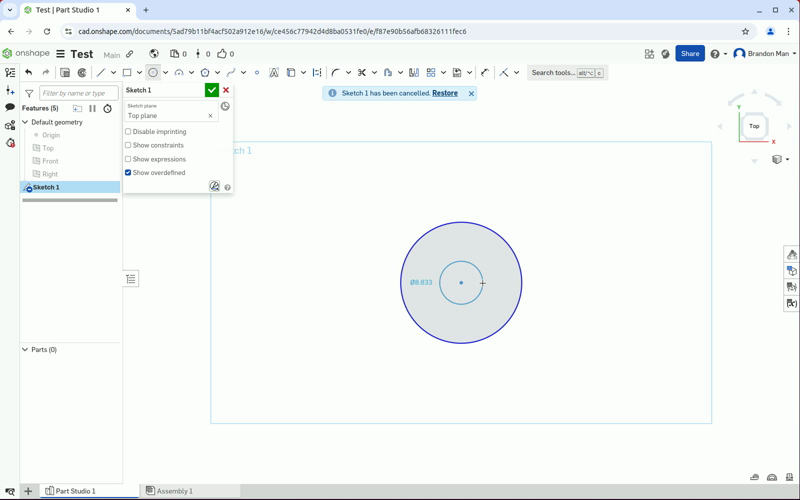
key(esc)
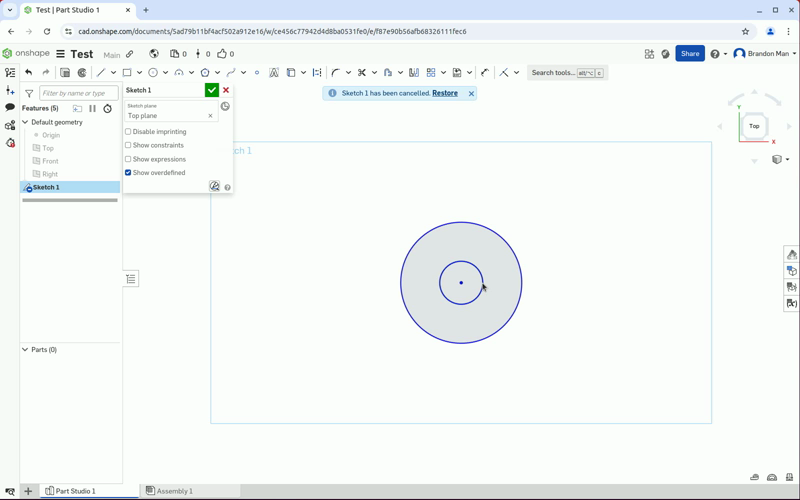
mouse_move(474, 255)
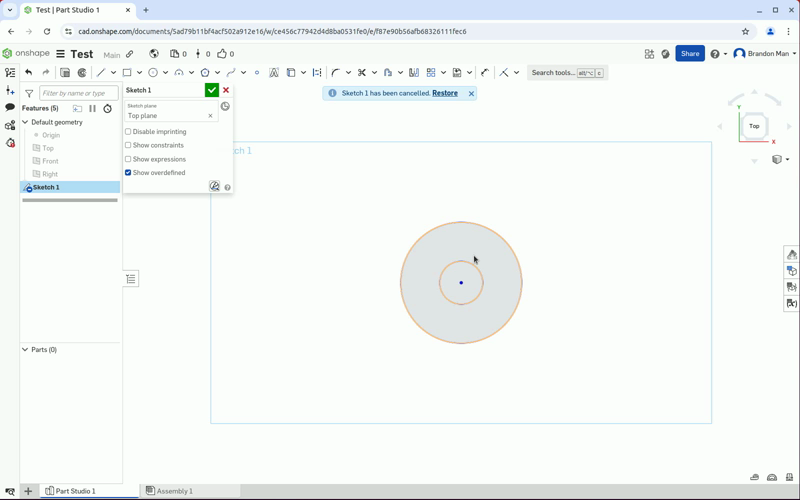
click(474, 255)
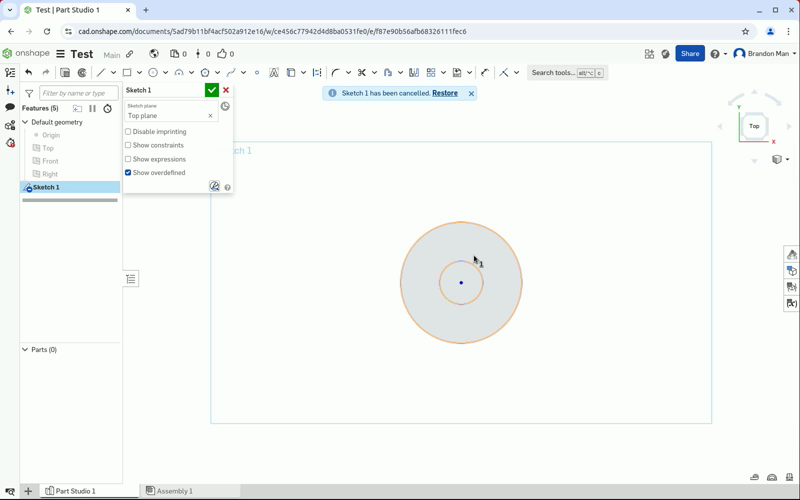
mouse_move(73, 352)
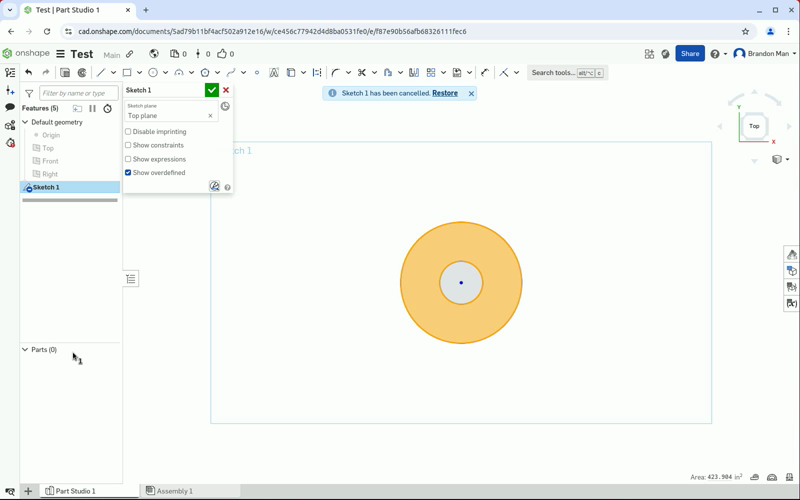
key(shift+y)
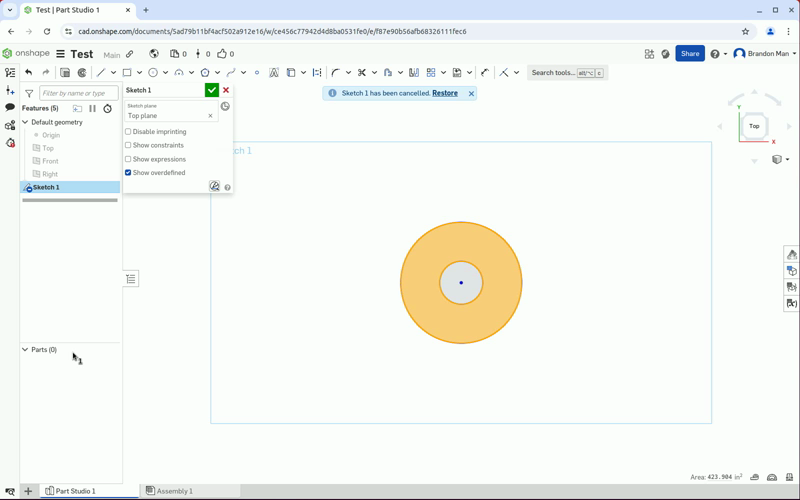
key(shift+e)
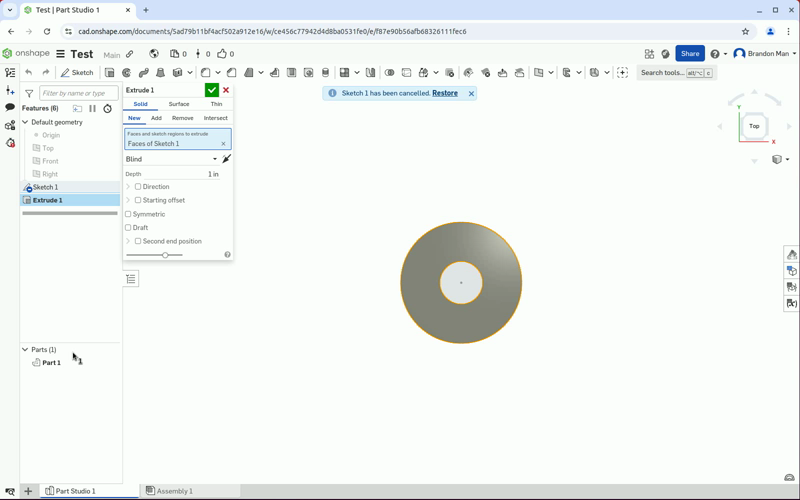
mouse_move(143, 106)
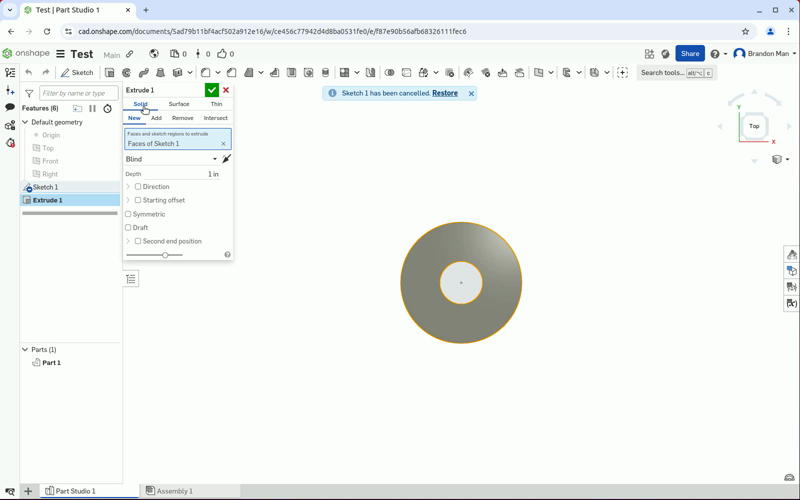
click(143, 106)
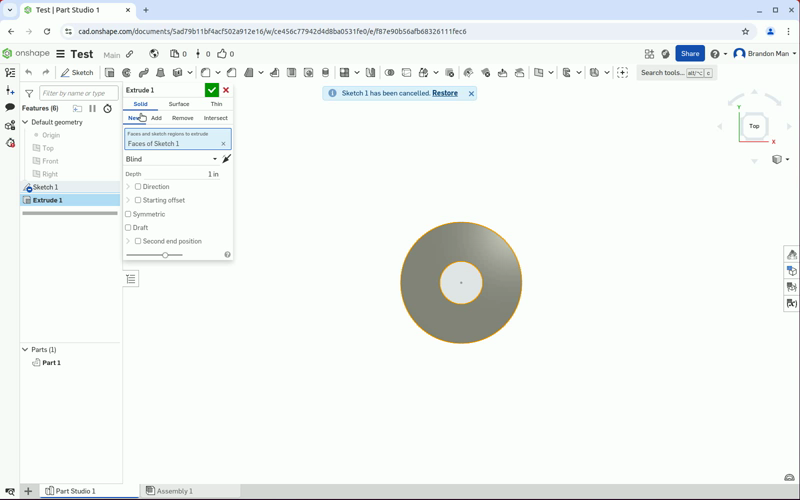
mouse_move(137, 120)
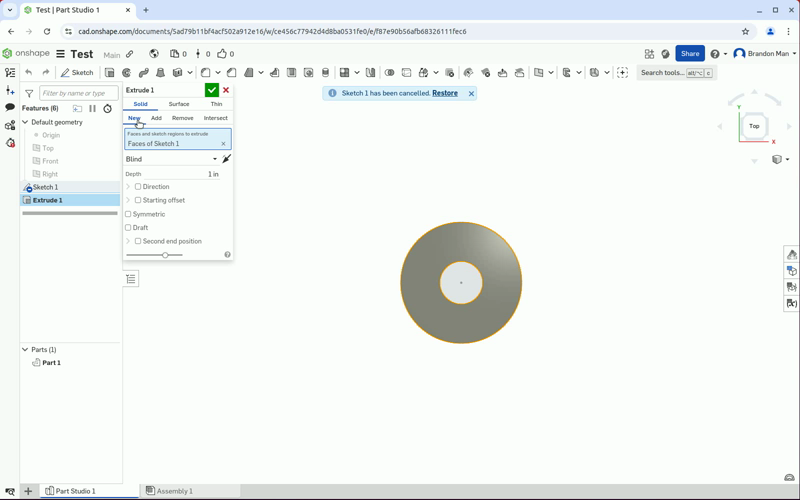
click(137, 120)
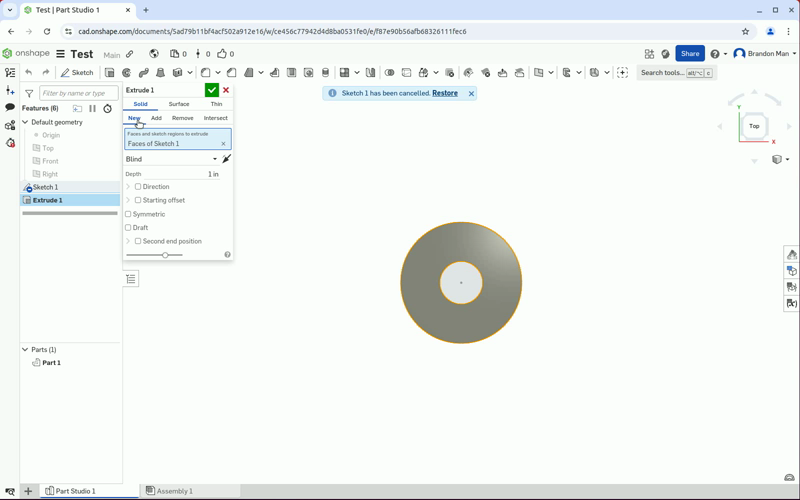
key(tab, 4)
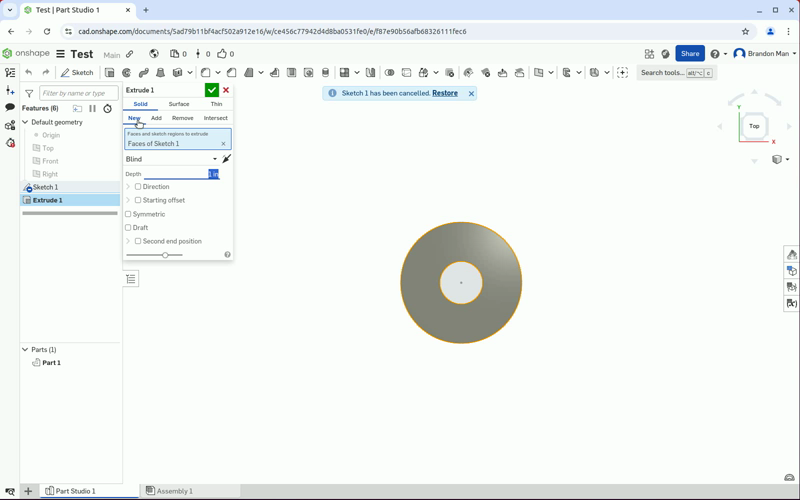
text(15.405)
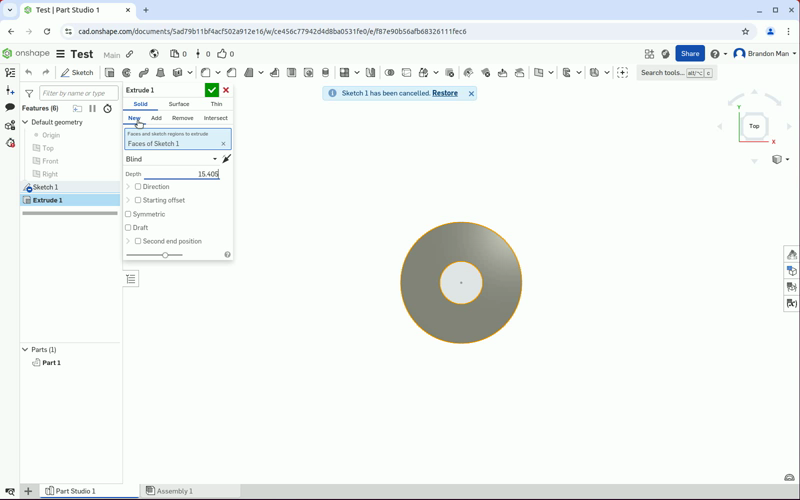
key(enter)
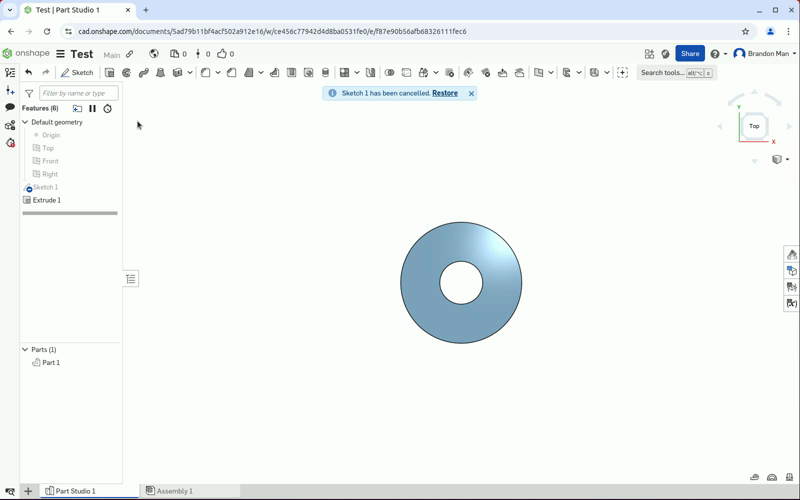
key(shift+h)
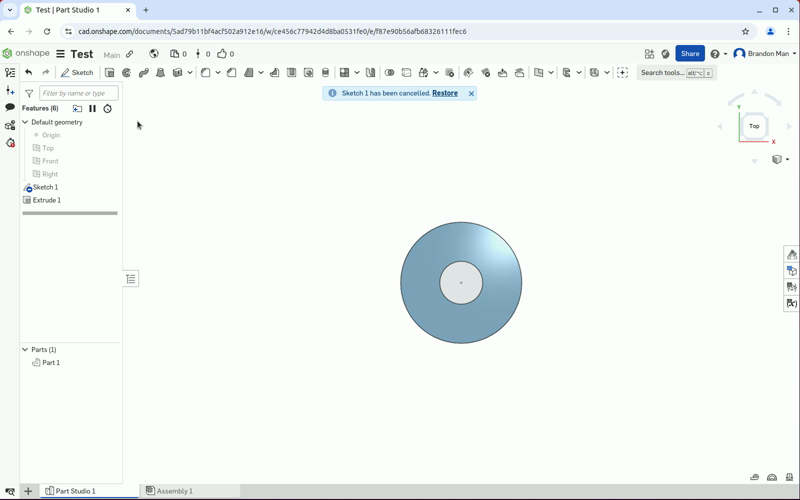
key(shift+h)
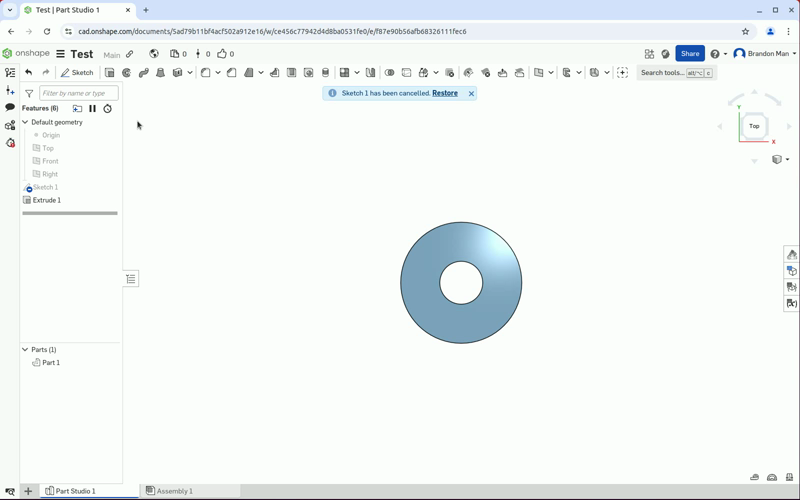
mouse_move(73, 189)
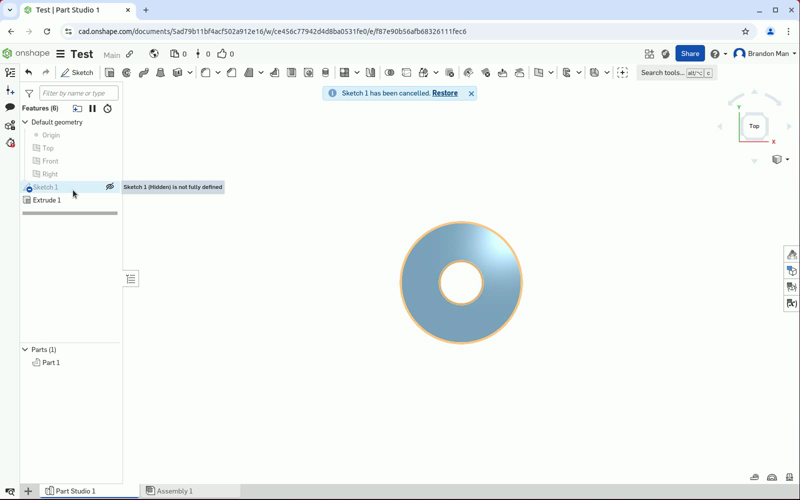
click(73, 189)
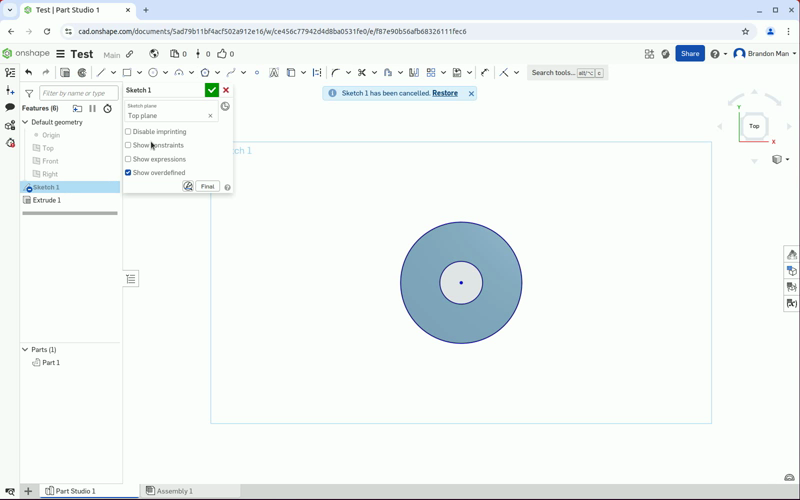
mouse_move(229, 92)
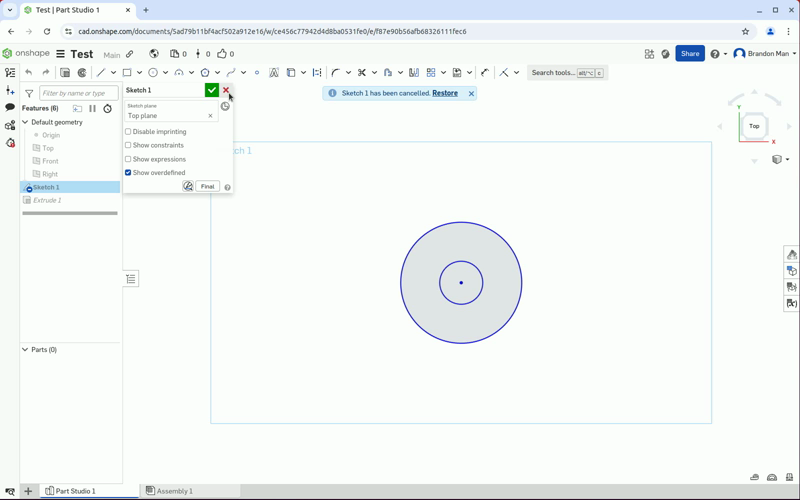
click(229, 92)
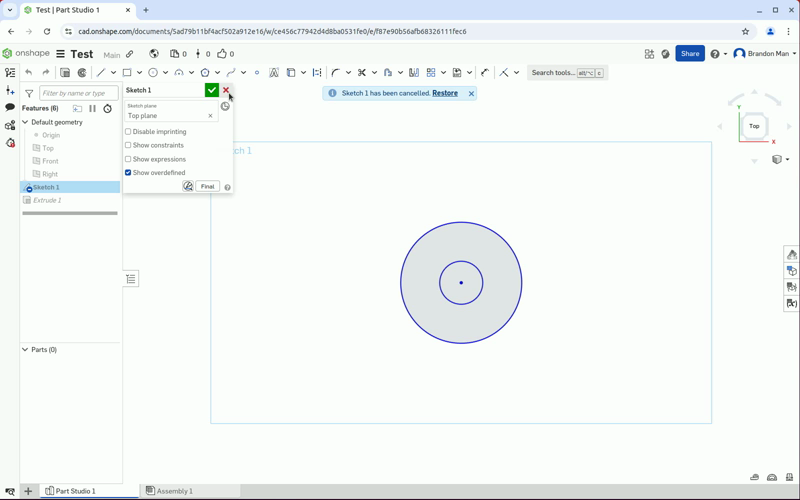
key(shift+s)
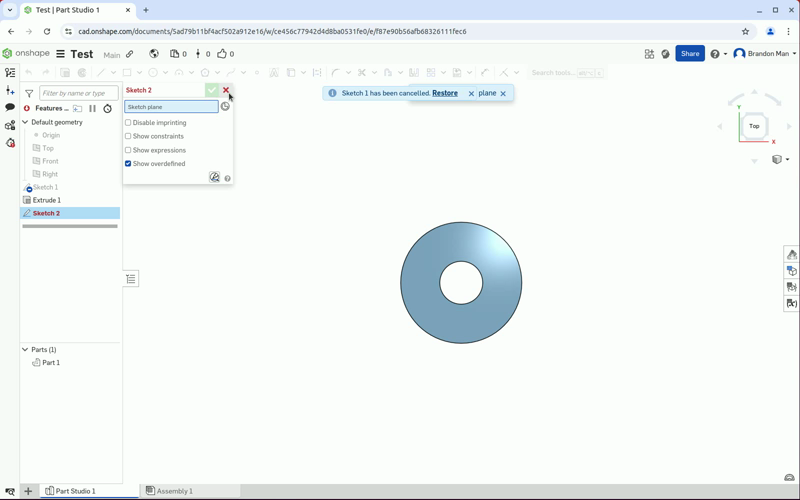
mouse_move(73, 150)
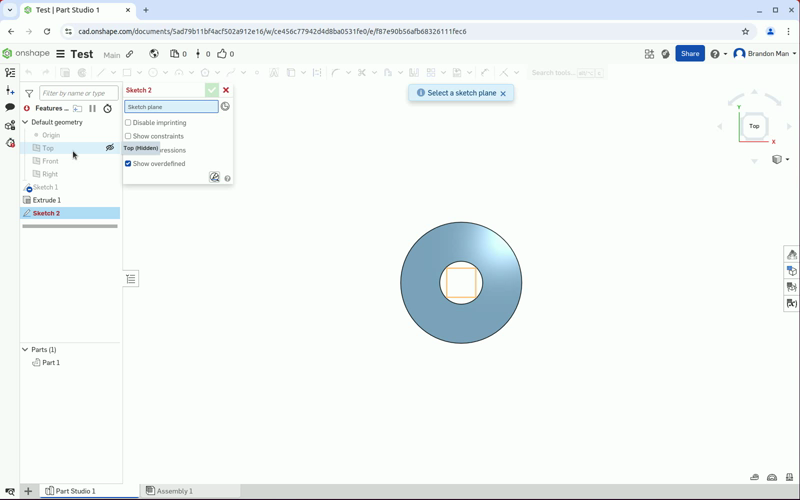
click(73, 150)
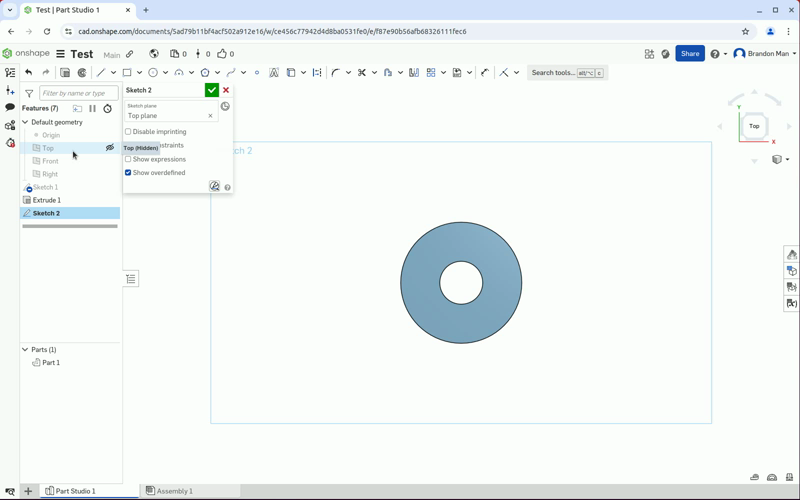
mouse_move(73, 352)
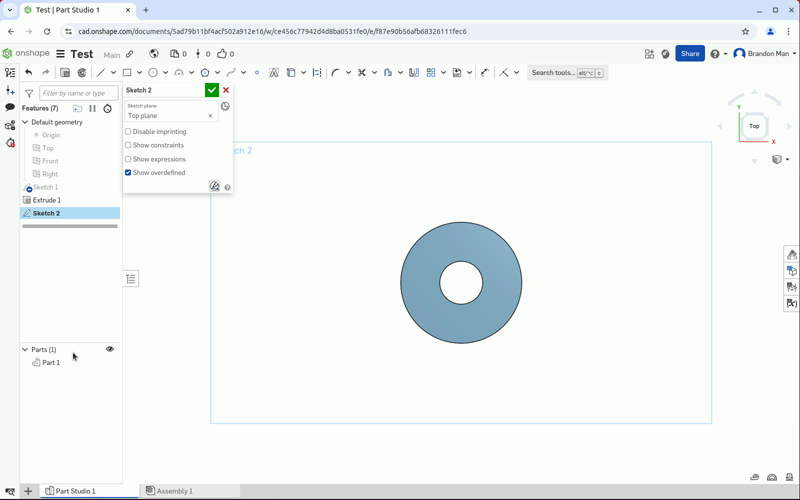
key(y)
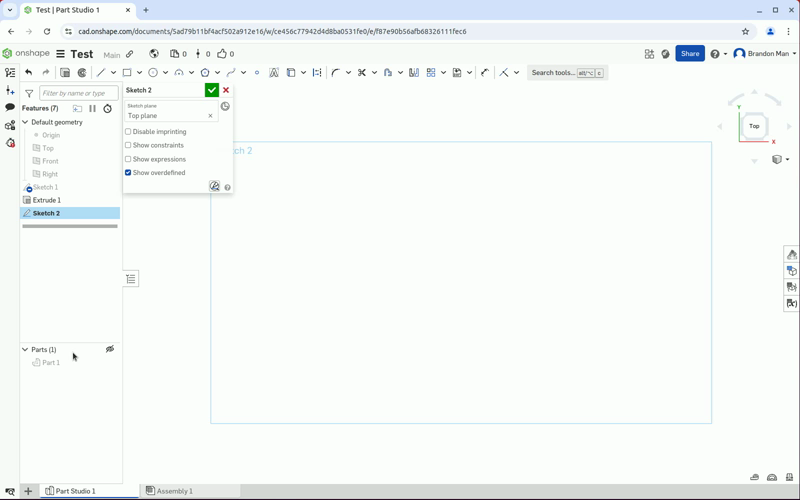
key(l)
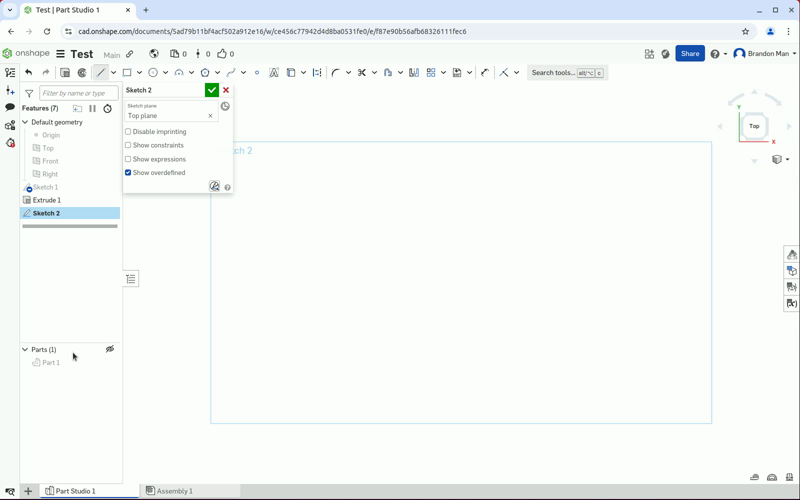
key_down(shift)
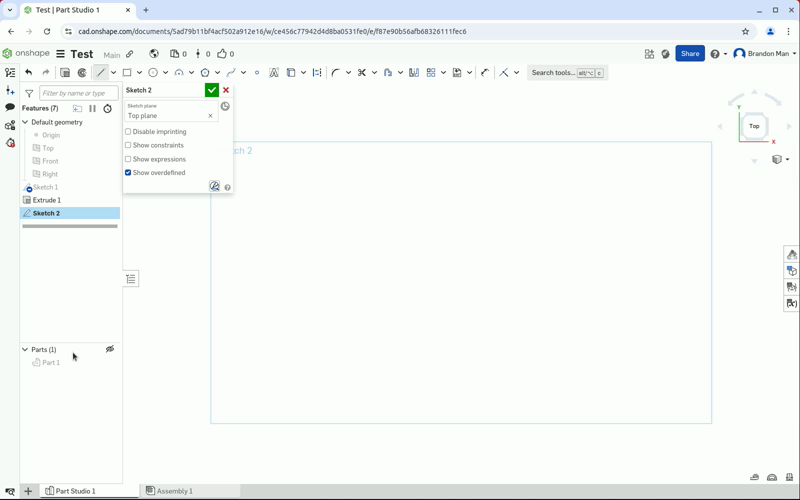
mouse_move(441, 293)
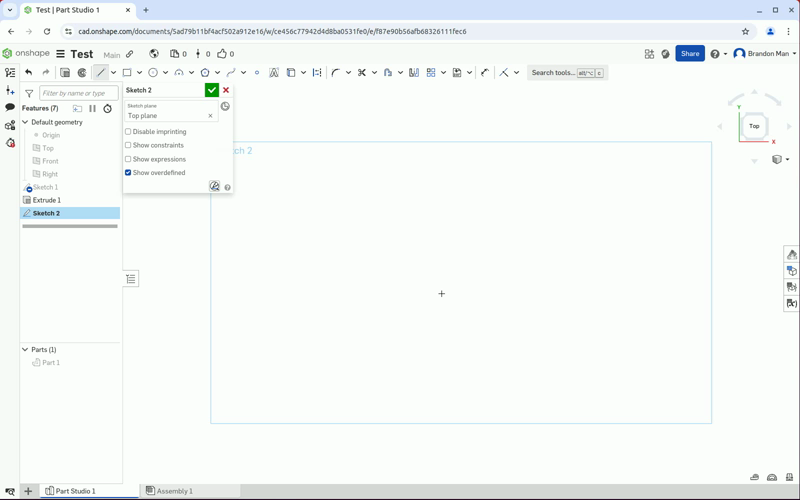
click(441, 293)
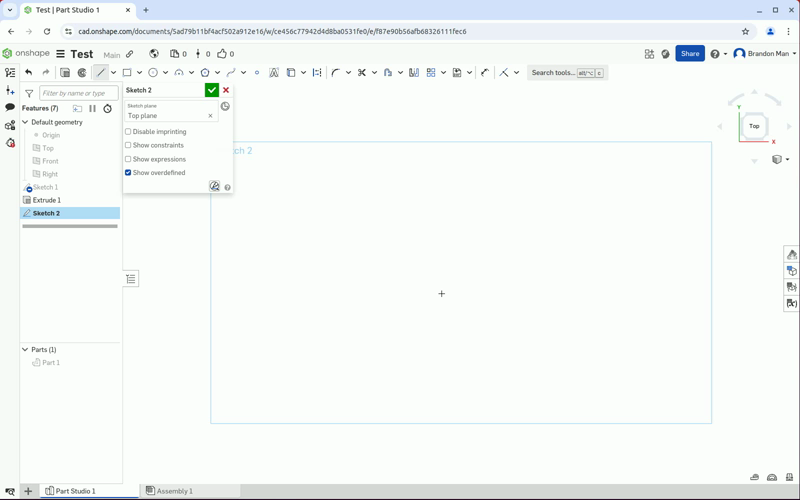
key_up(shift)
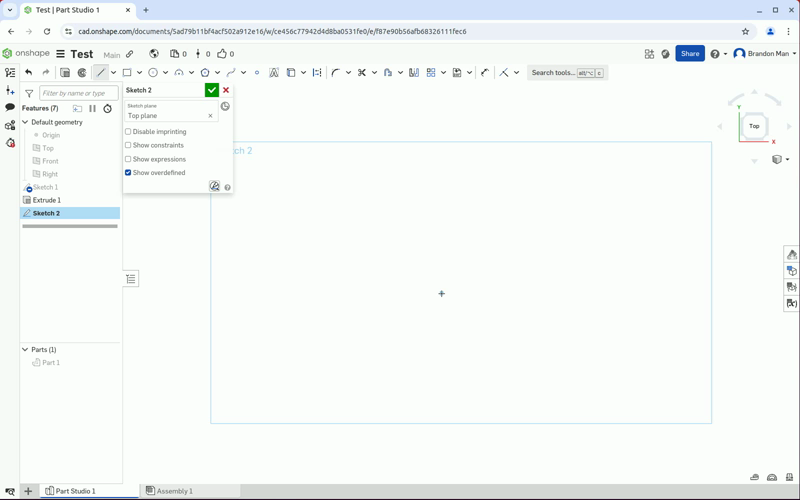
key_down(shift)
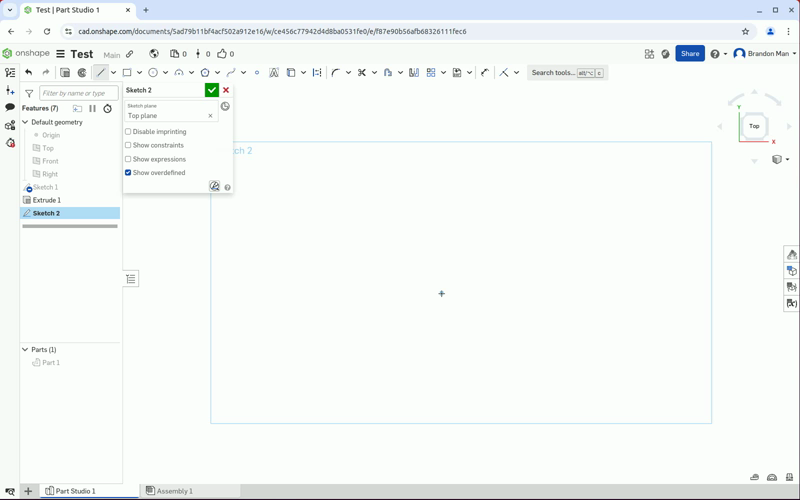
mouse_move(471, 293)
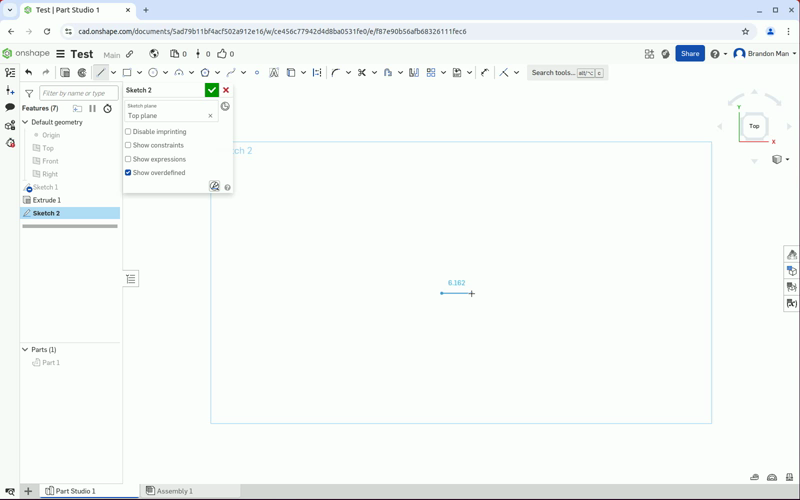
mouse_move(441, 282)
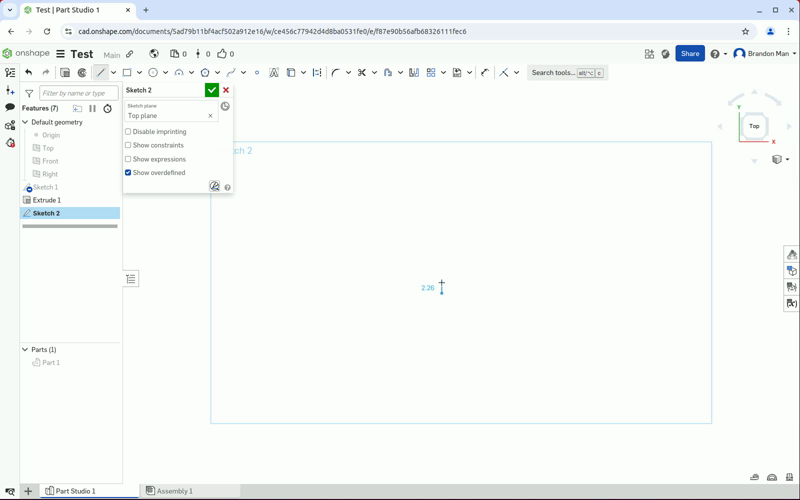
click(441, 282)
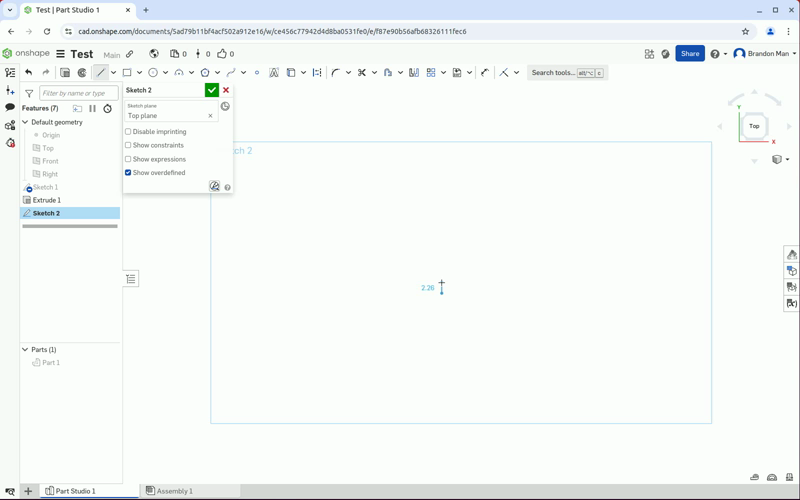
key_up(shift)
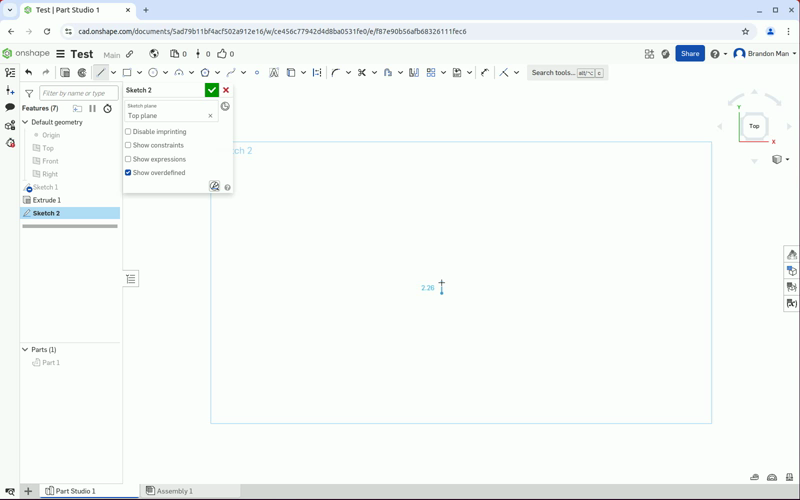
key_down(shift)
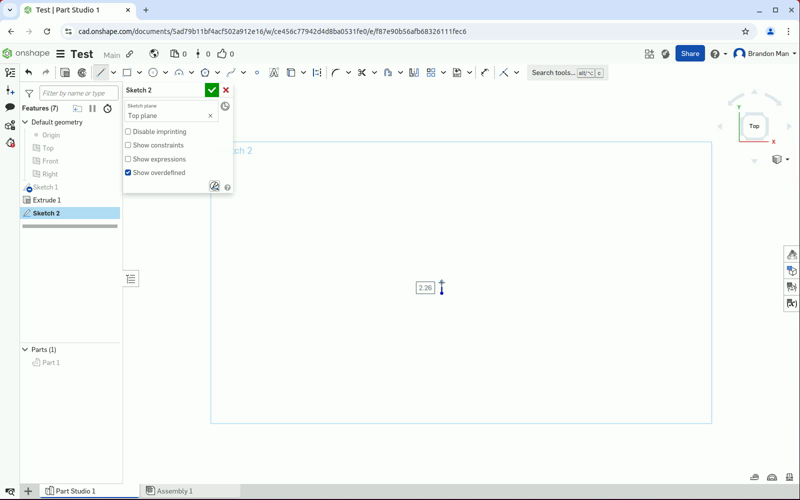
mouse_move(471, 282)
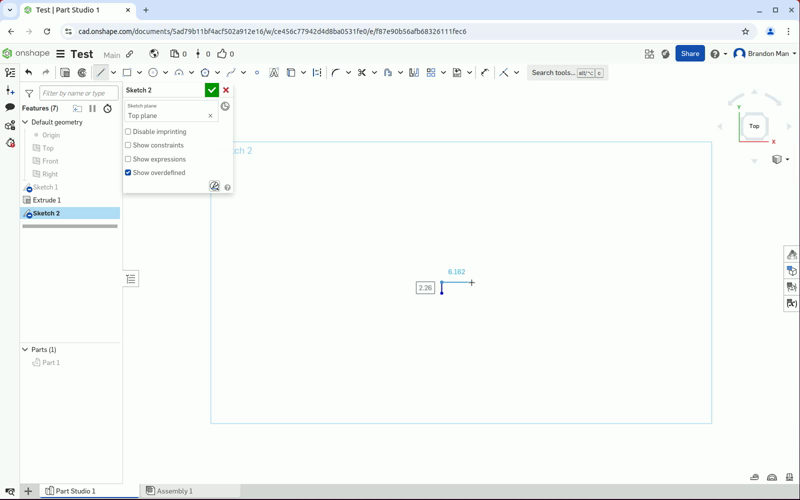
mouse_move(441, 271)
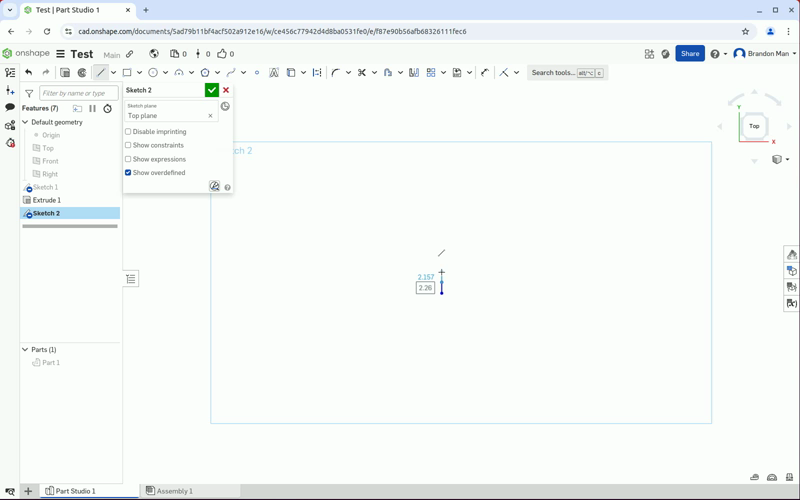
click(441, 271)
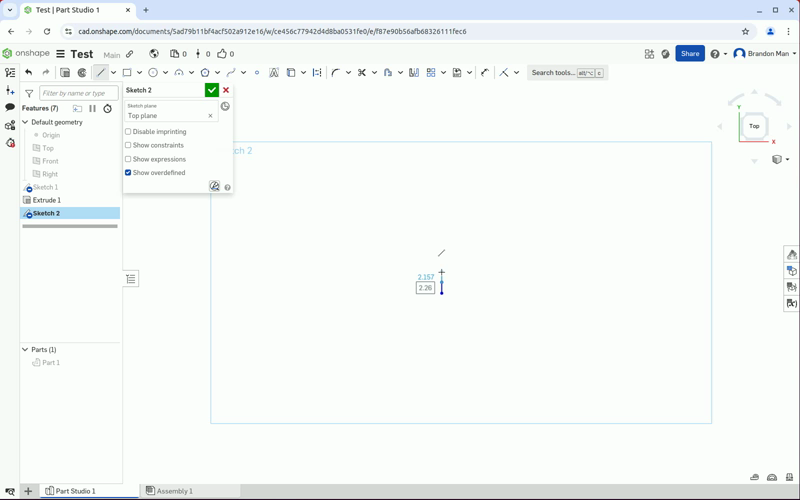
key_up(shift)
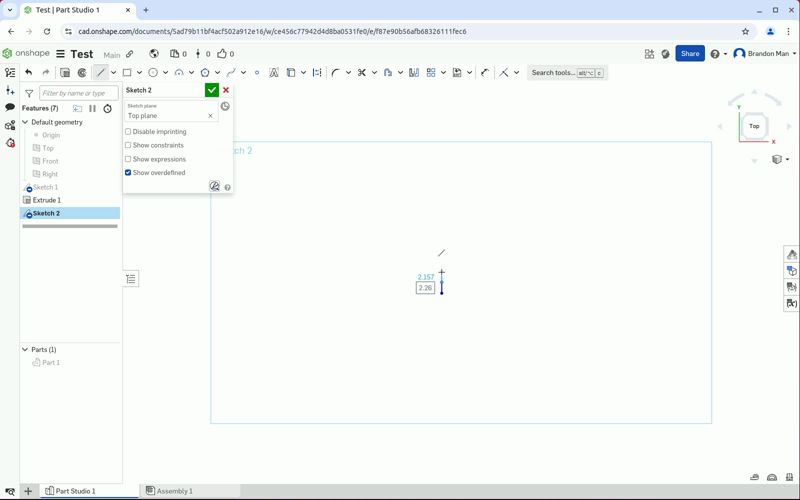
key(esc)
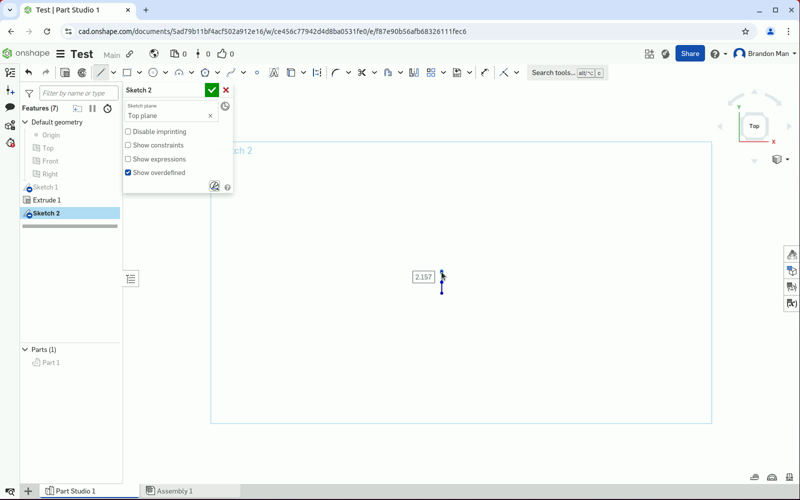
key(a)
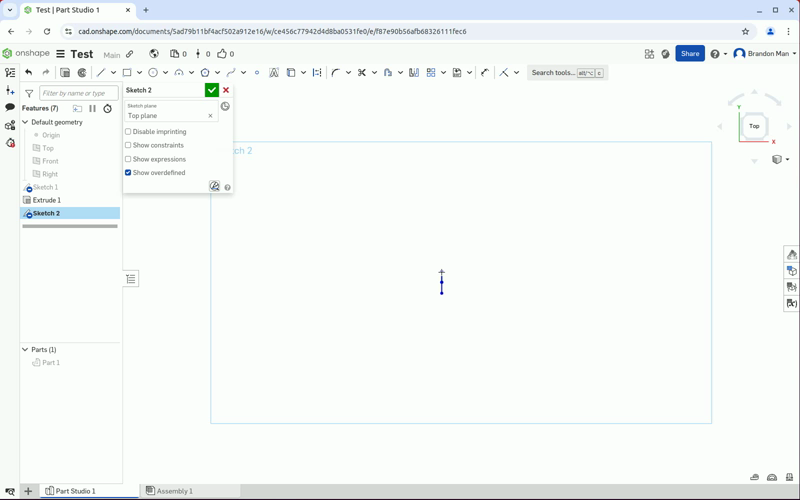
mouse_move(441, 271)
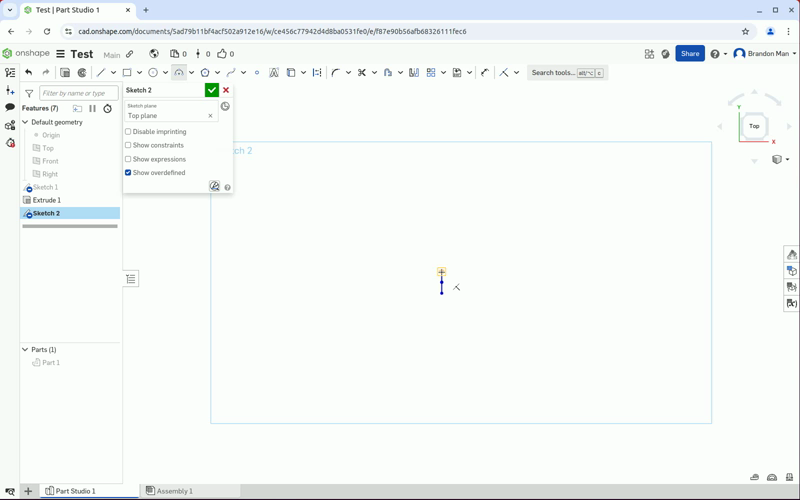
click(441, 271)
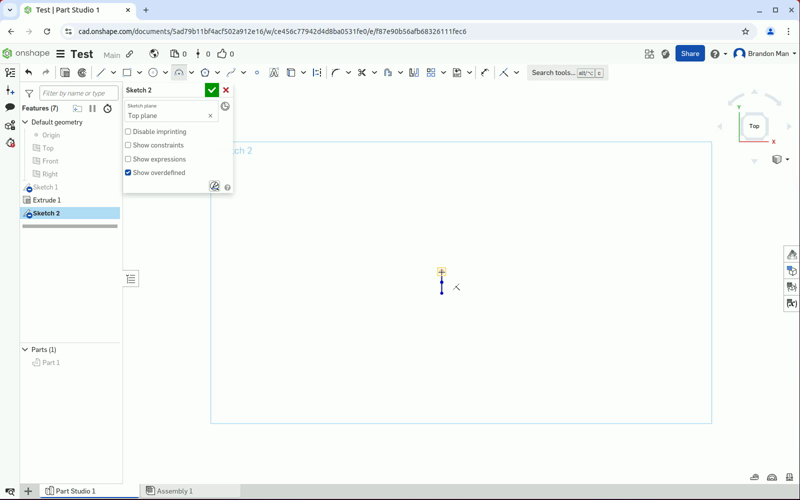
mouse_move(441, 293)
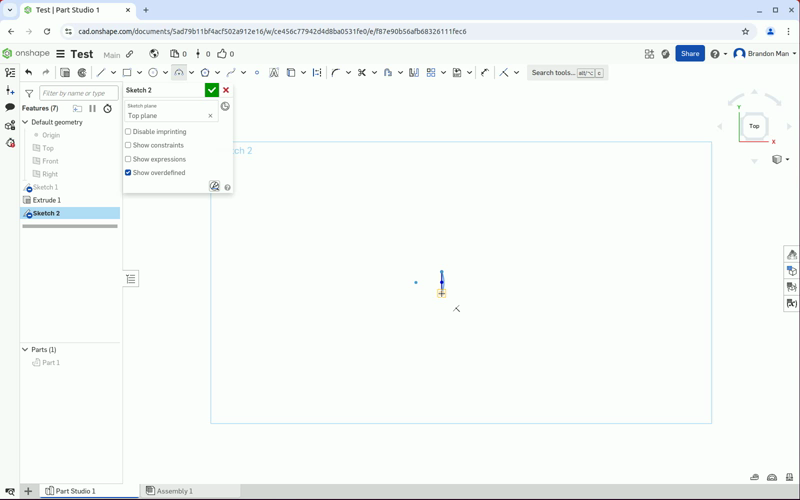
click(441, 293)
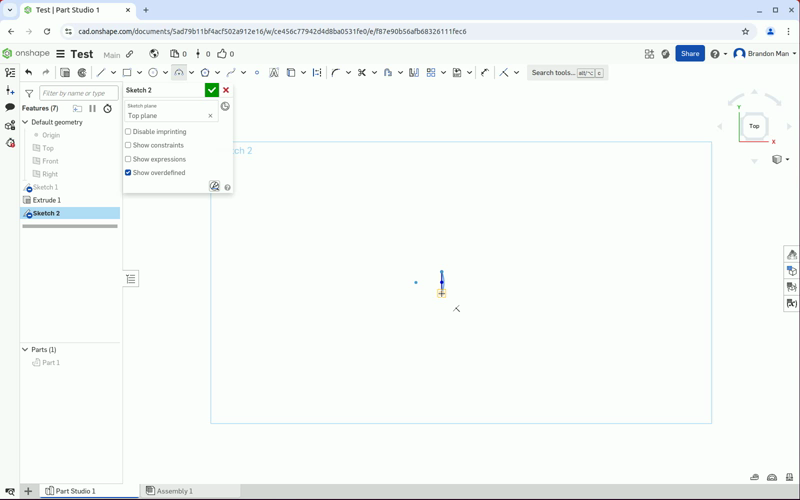
key_down(shift)
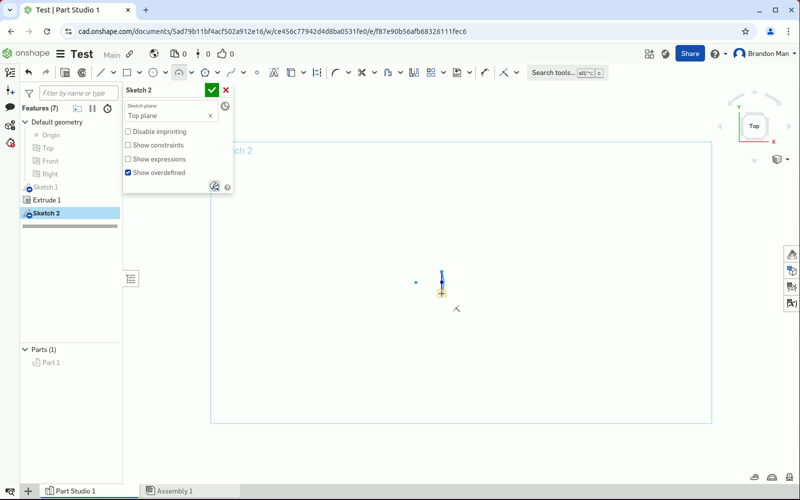
mouse_move(439, 282)
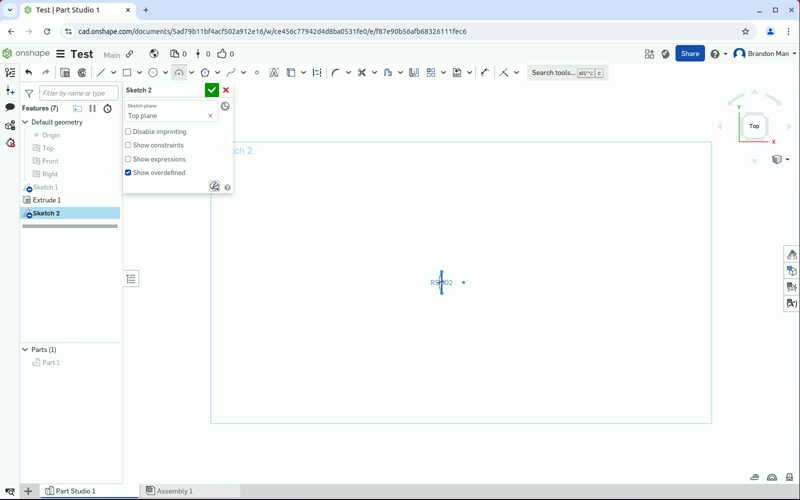
scroll(6)
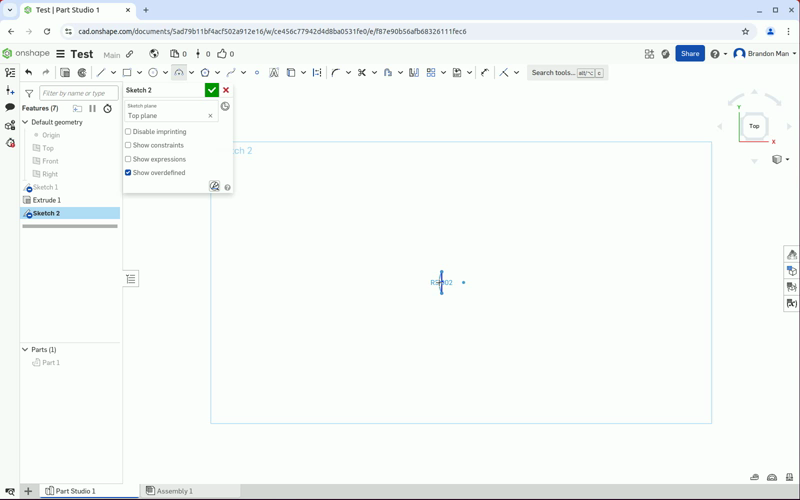
scroll(6)
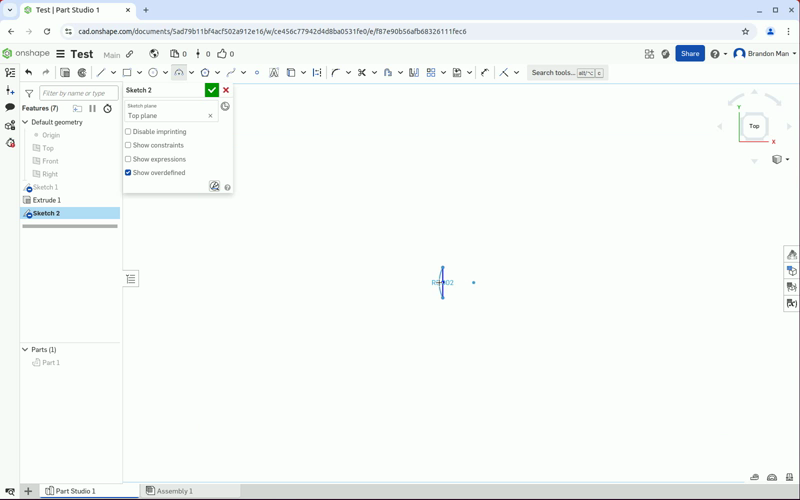
scroll(6)
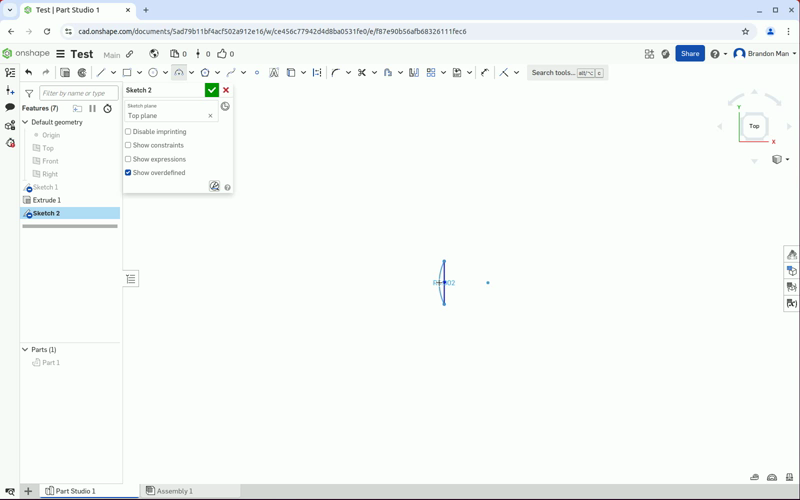
scroll(6)
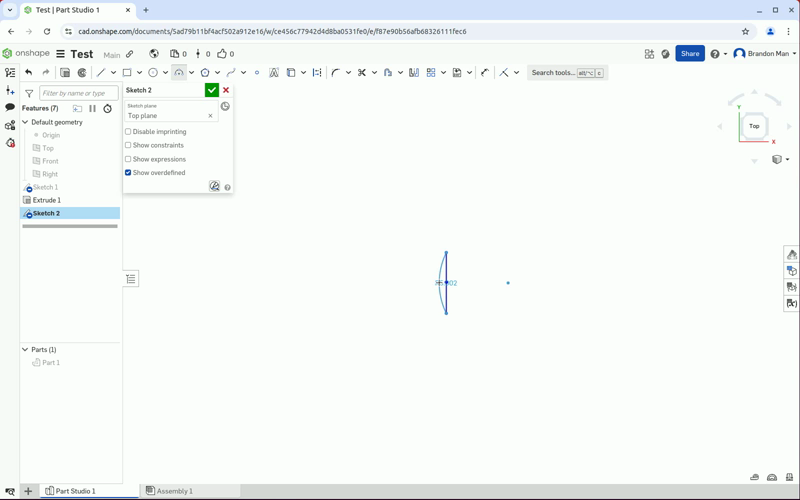
scroll(6)
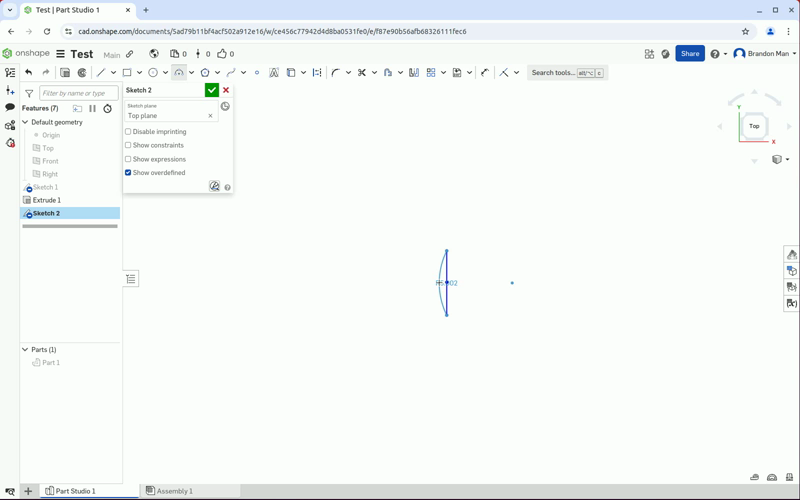
scroll(6)
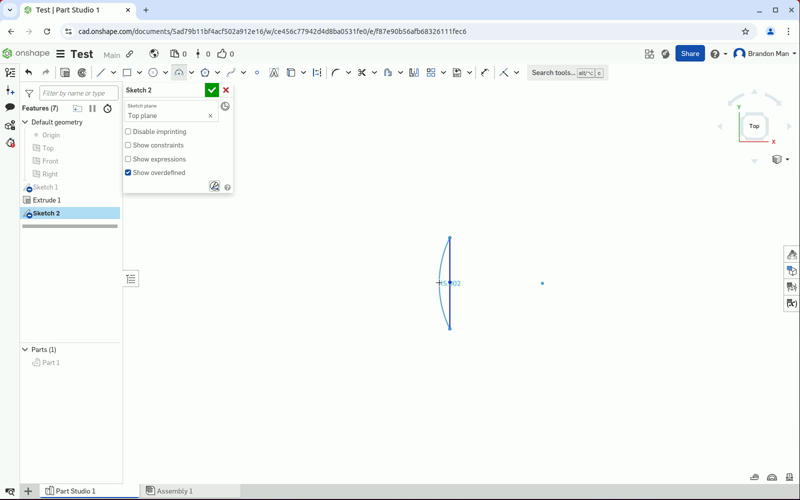
scroll(6)
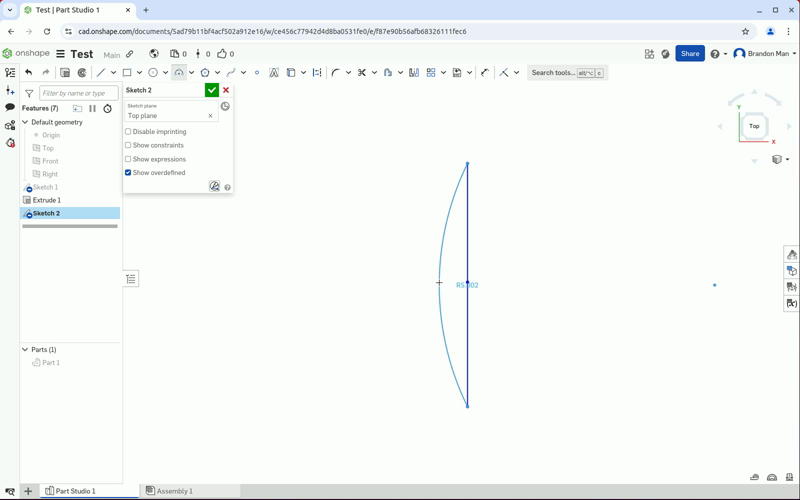
click(439, 282)
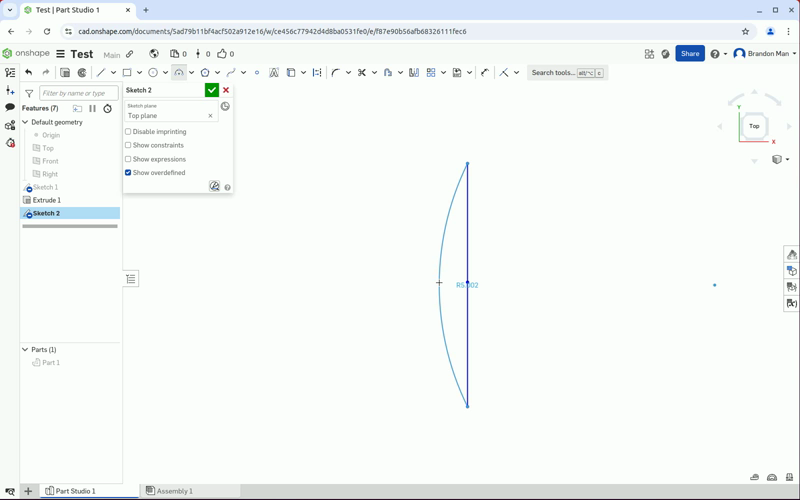
scroll(-6)
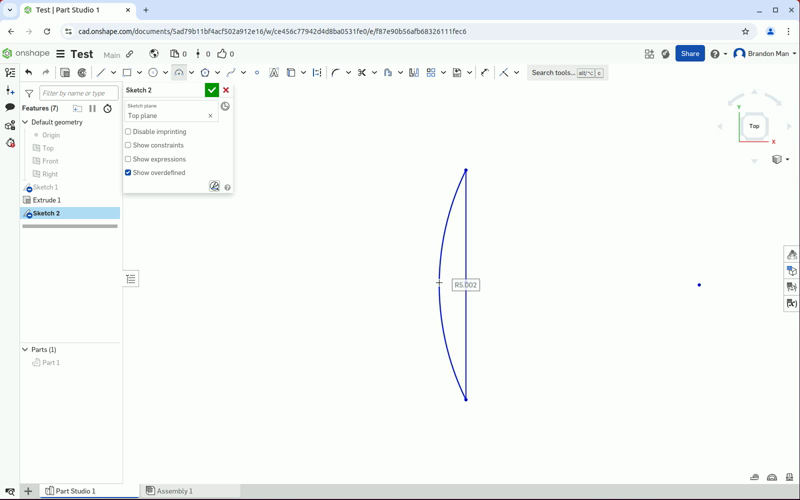
scroll(-6)
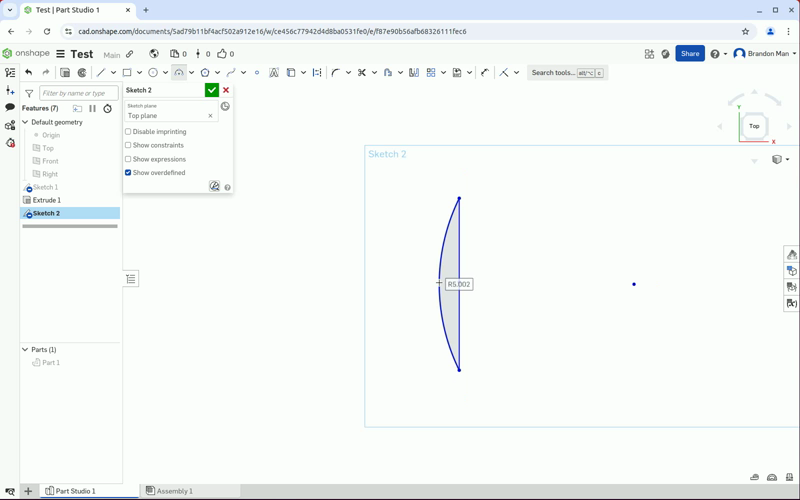
scroll(-6)
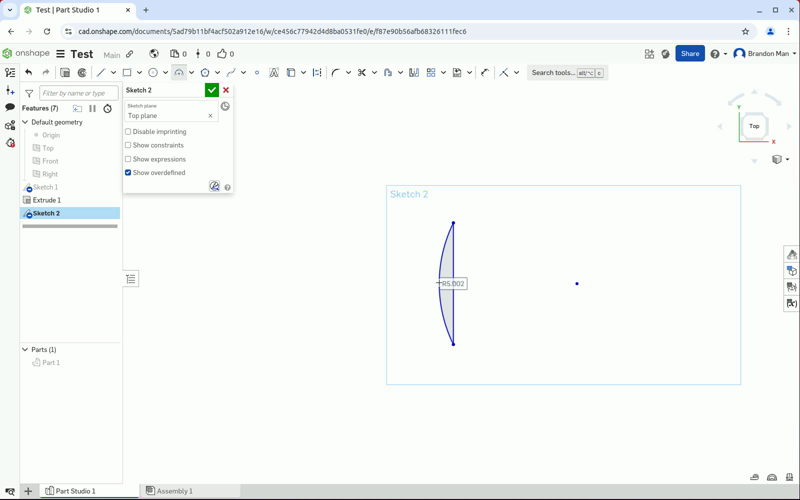
scroll(-6)
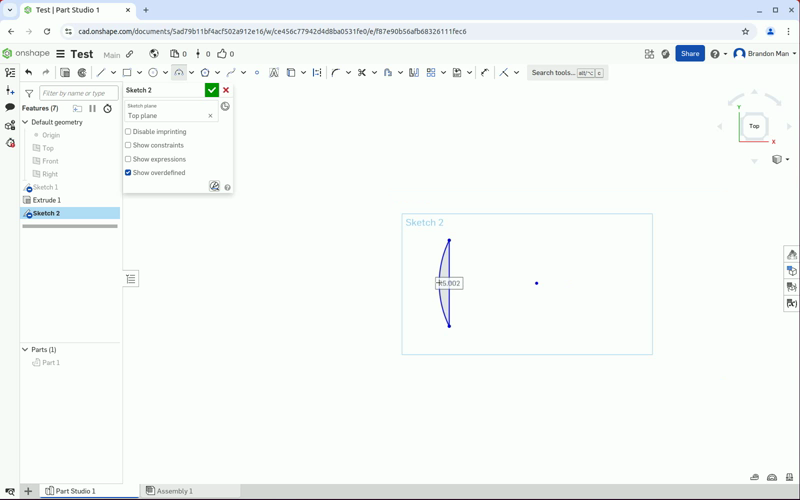
scroll(-6)
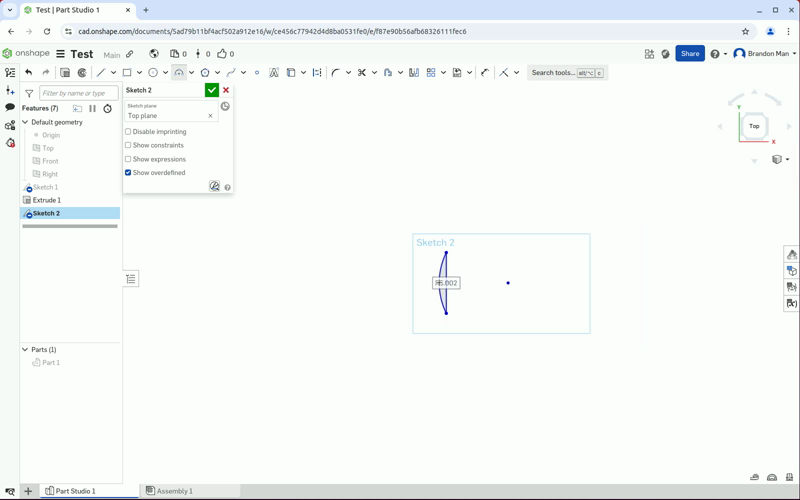
scroll(-6)
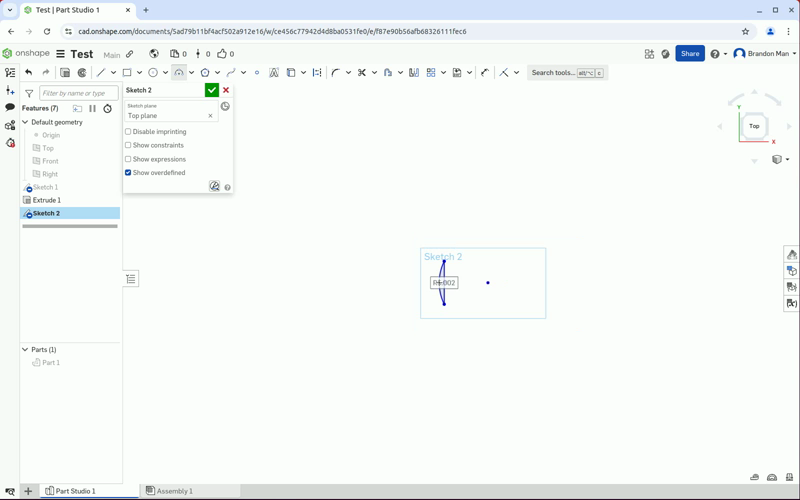
scroll(-6)
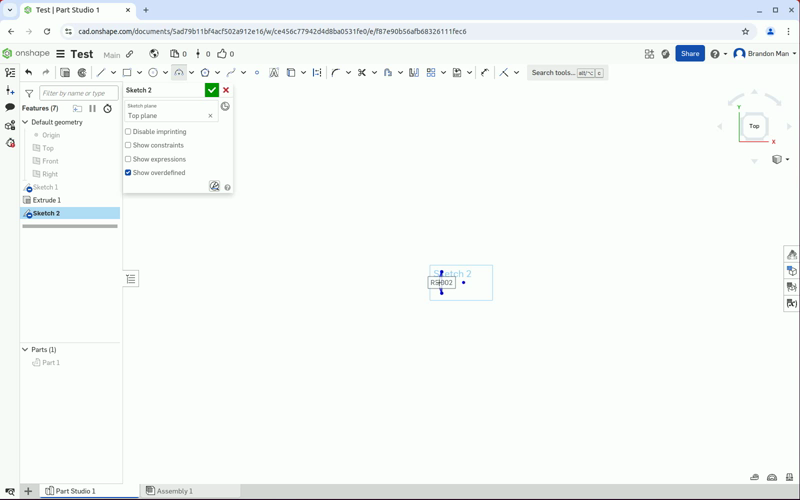
key_up(shift)
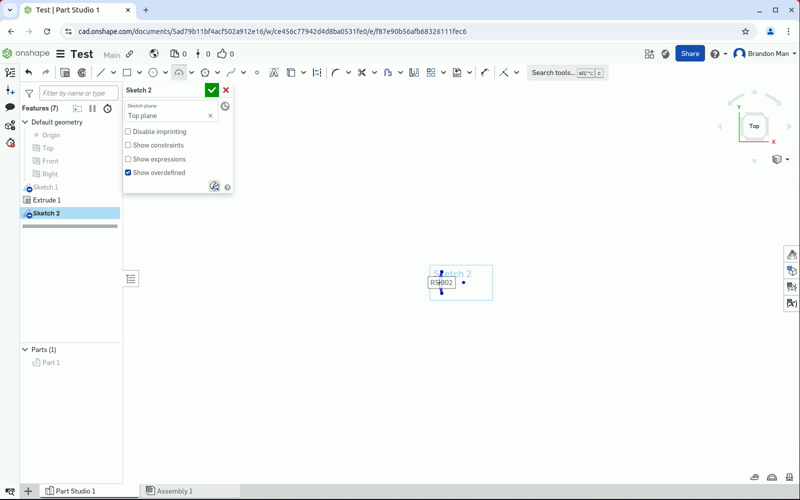
key(esc)
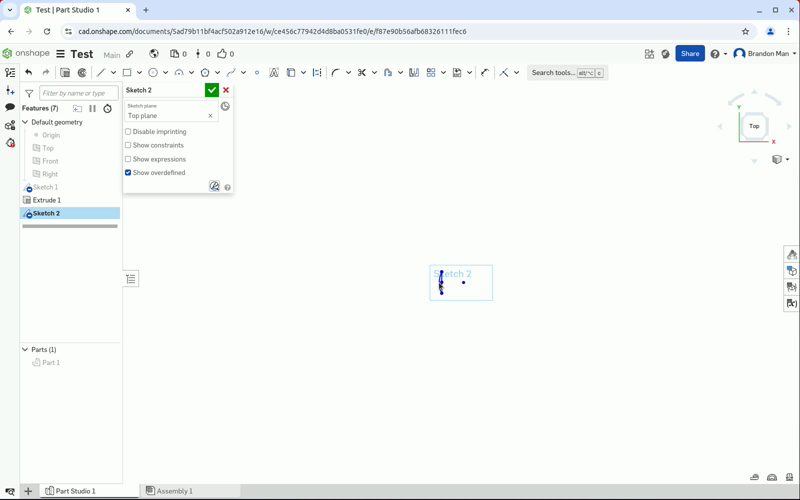
mouse_move(441, 274)
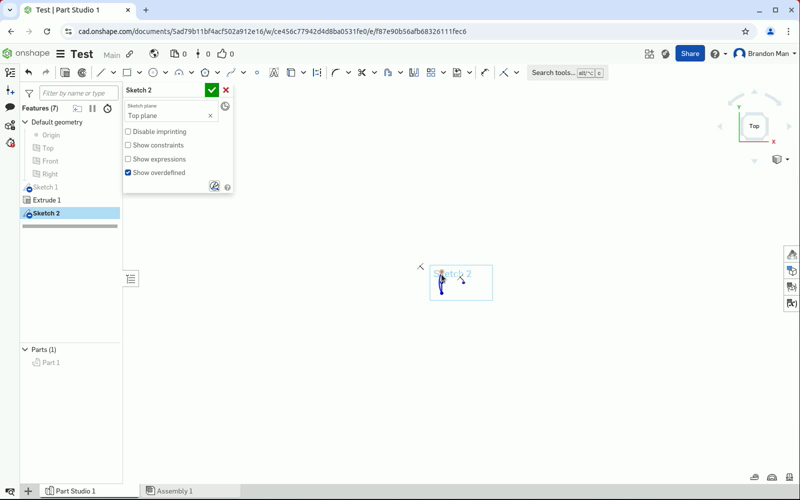
scroll(6)
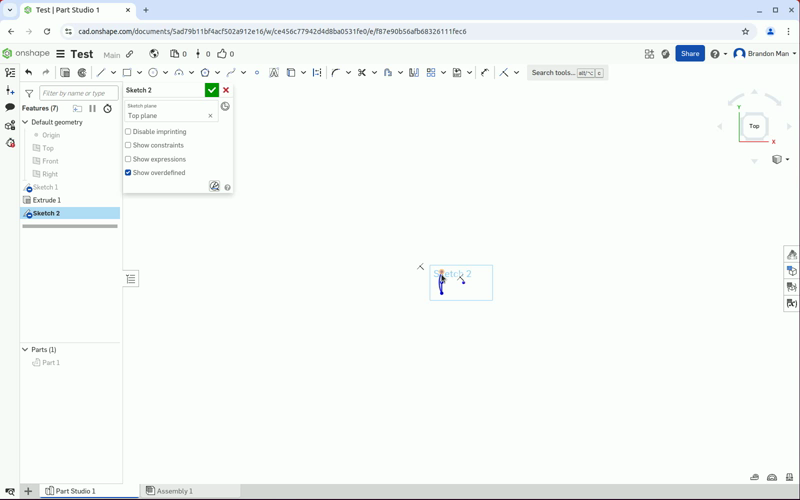
scroll(6)
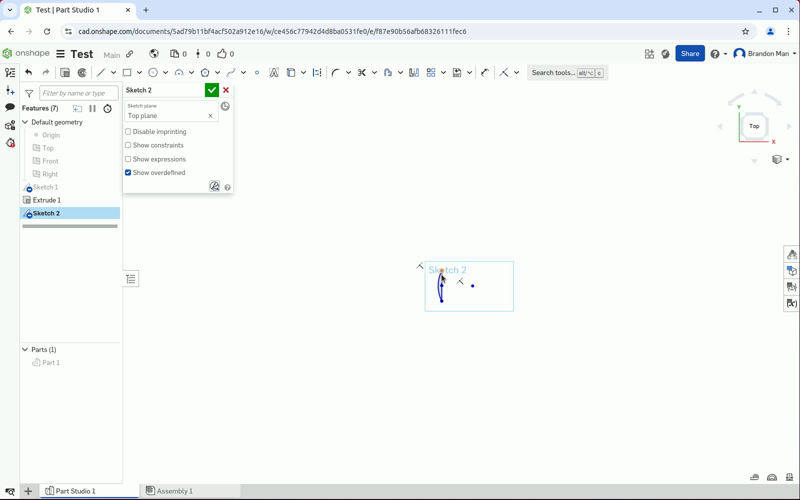
scroll(6)
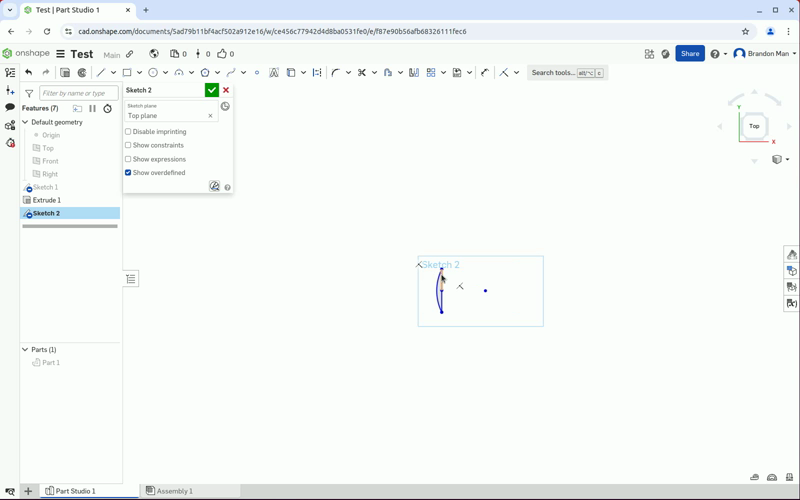
scroll(6)
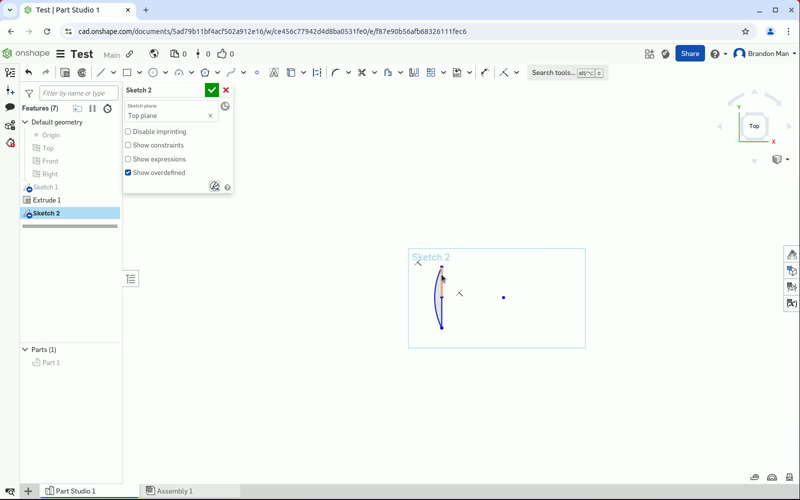
scroll(6)
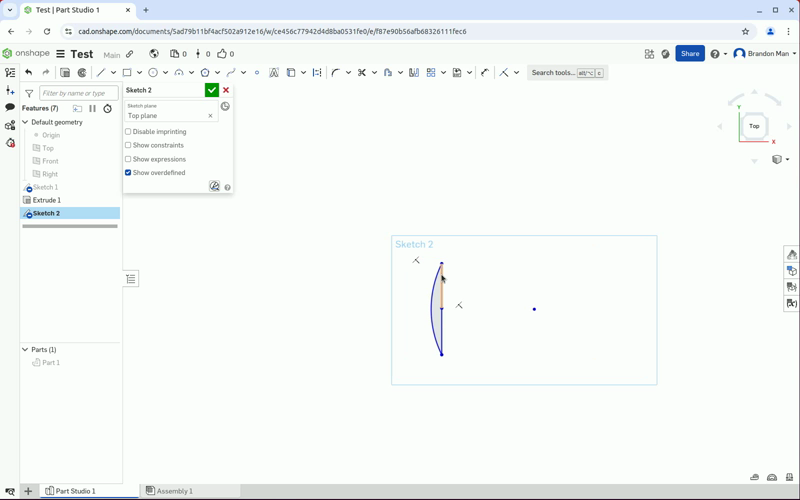
scroll(6)
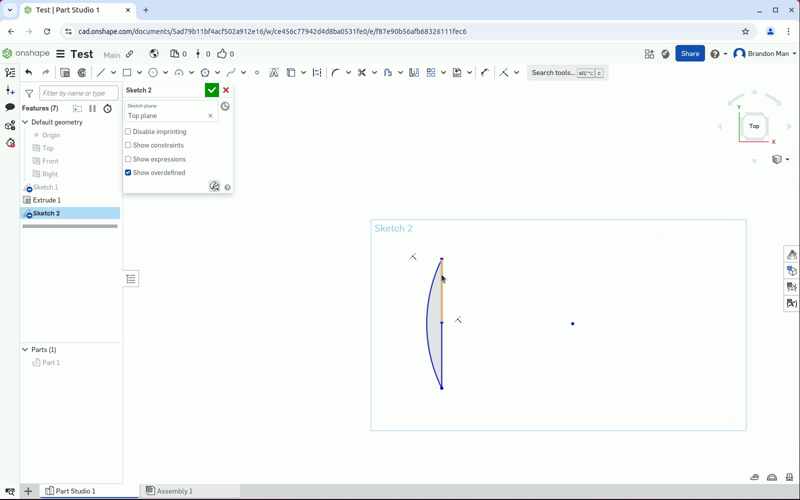
scroll(6)
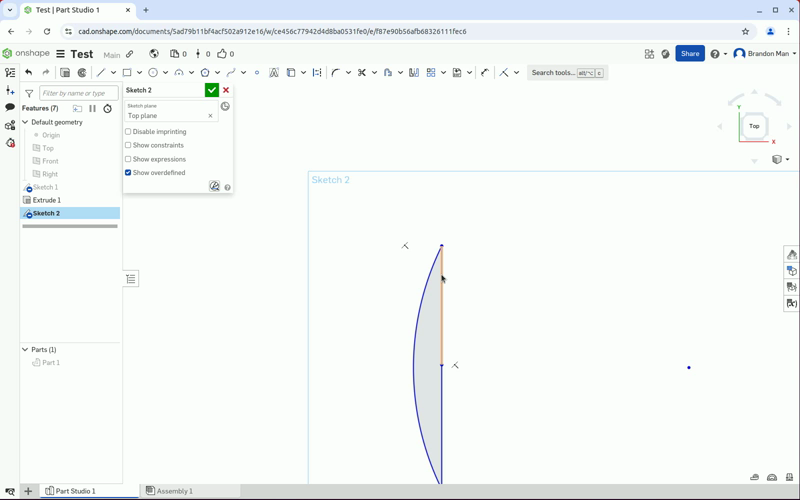
click(441, 274)
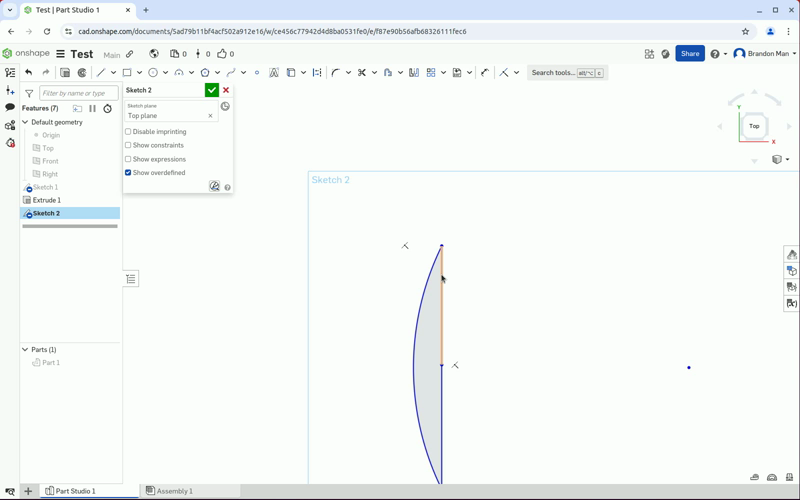
scroll(-6)
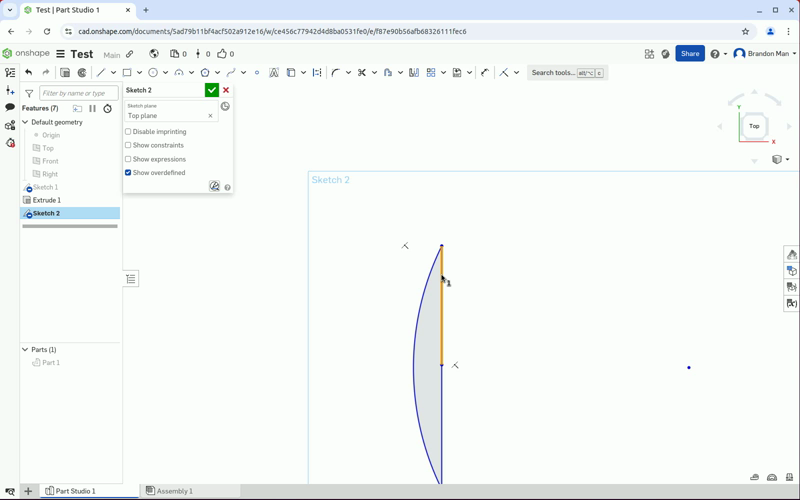
scroll(-6)
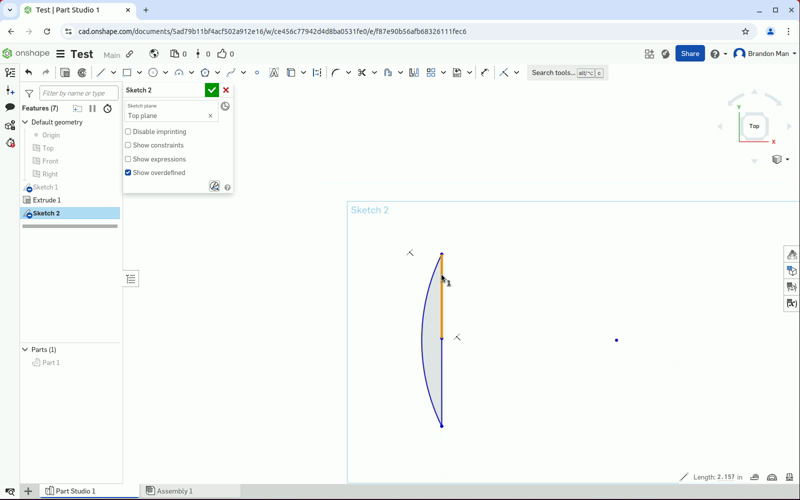
scroll(-6)
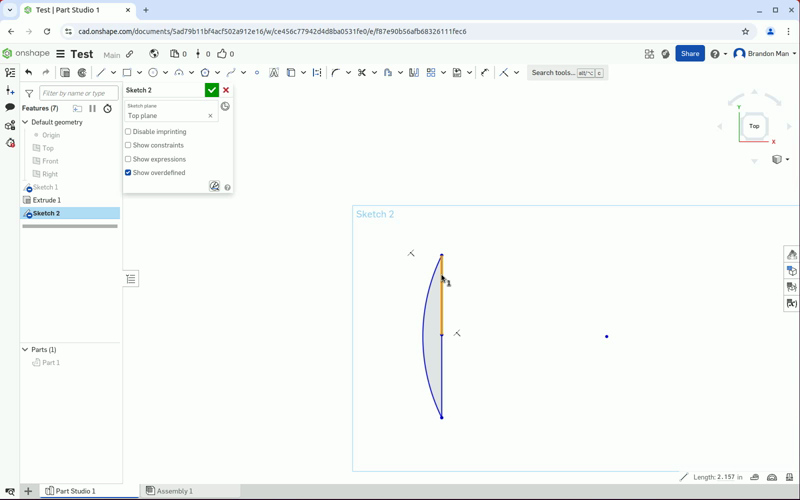
scroll(-6)
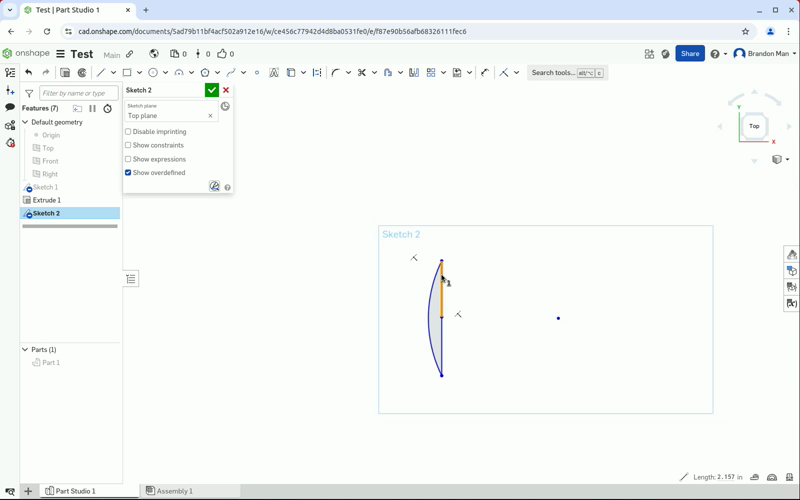
scroll(-6)
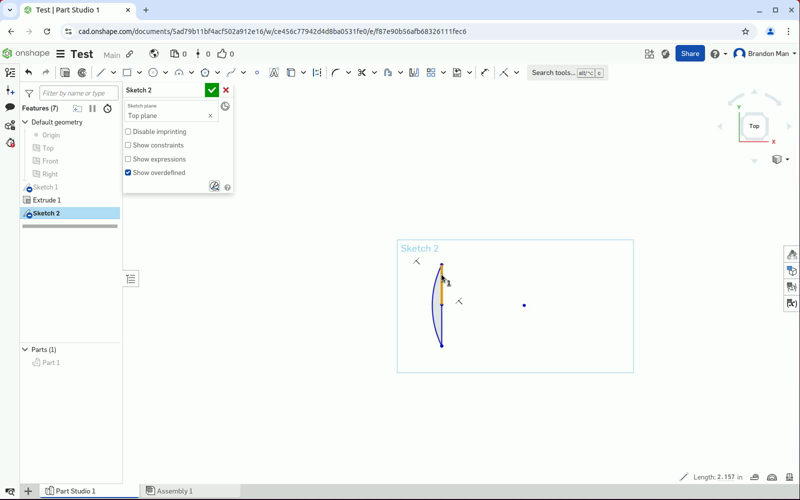
scroll(-6)
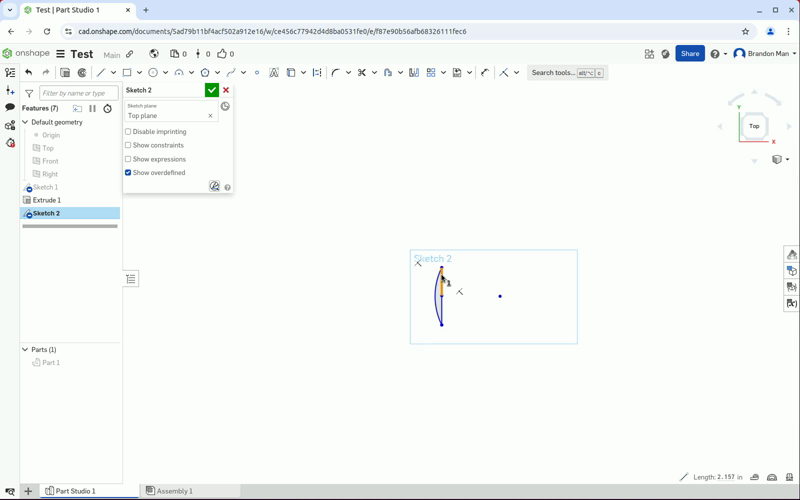
scroll(-6)
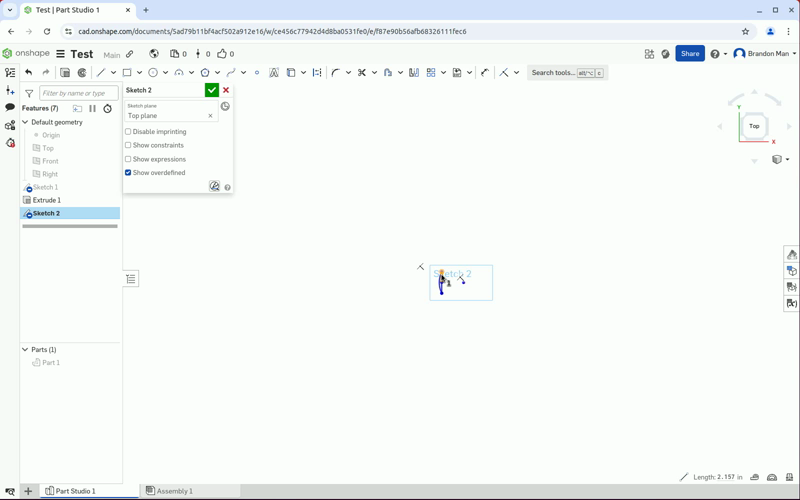
mouse_move(73, 352)
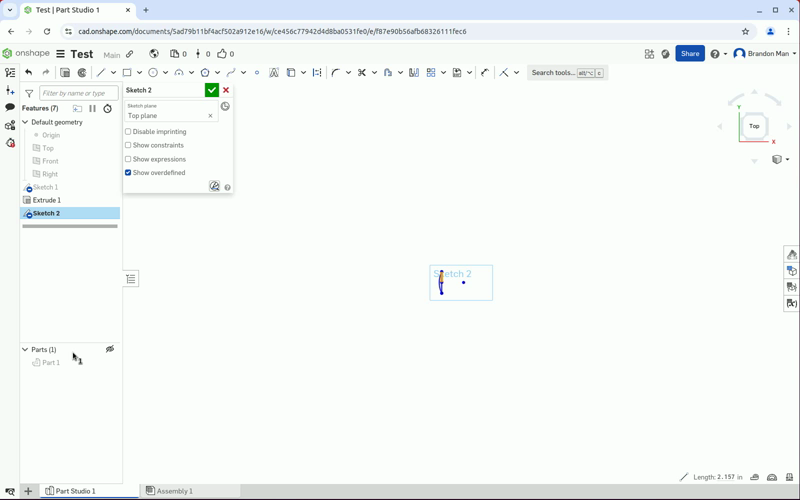
key(shift+y)
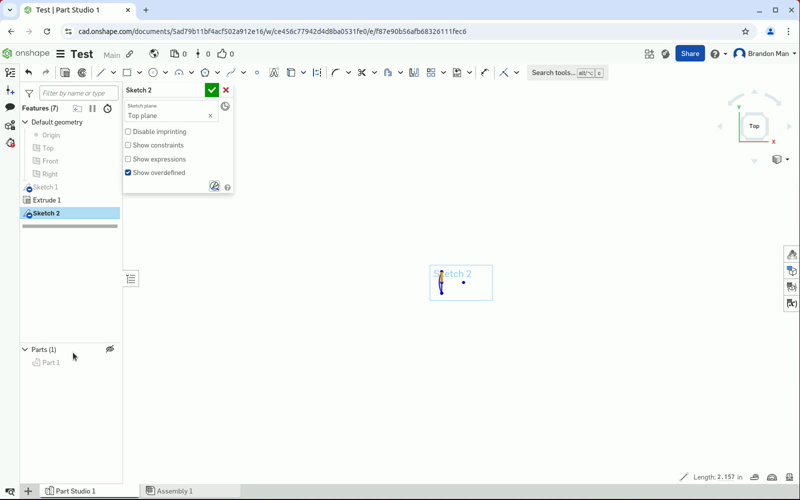
key(shift+e)
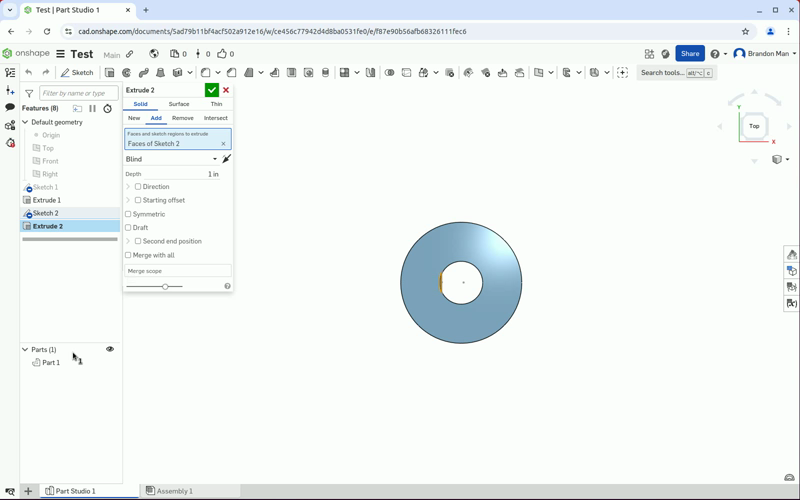
mouse_move(143, 106)
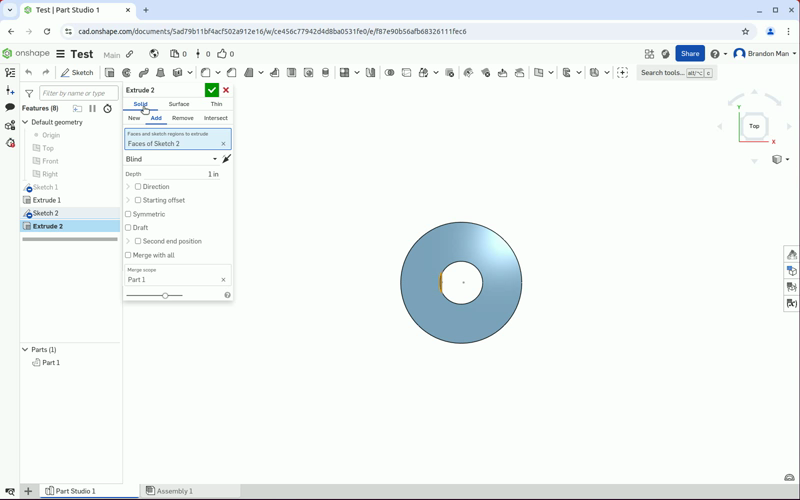
click(143, 106)
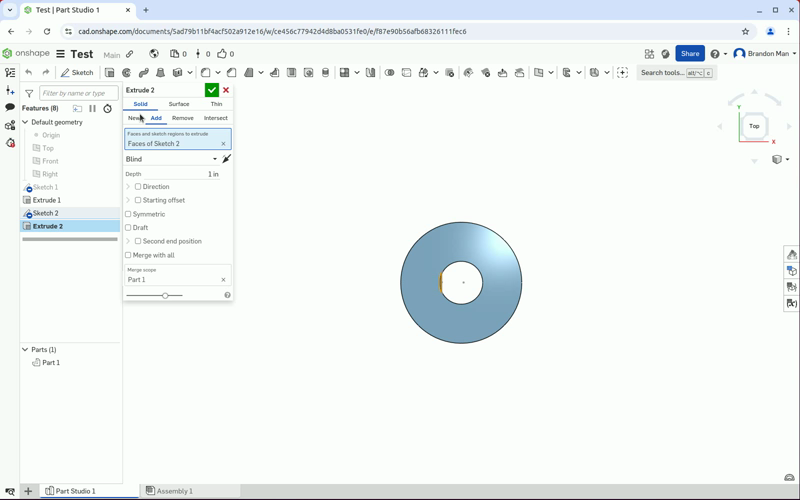
mouse_move(137, 120)
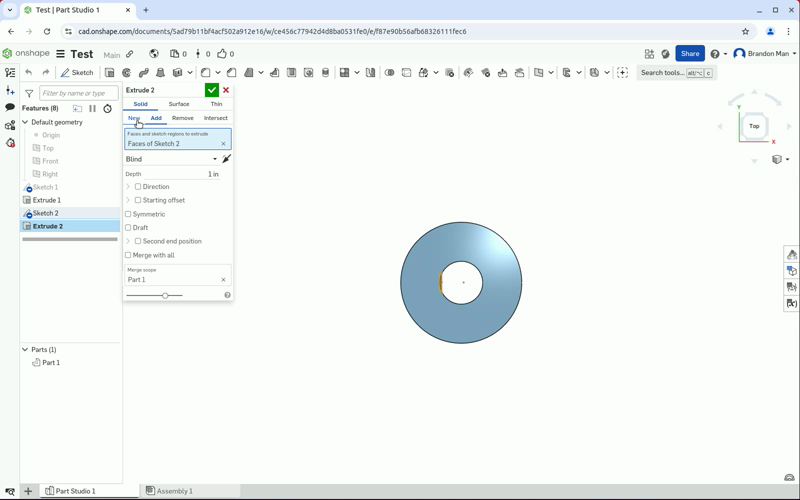
click(137, 120)
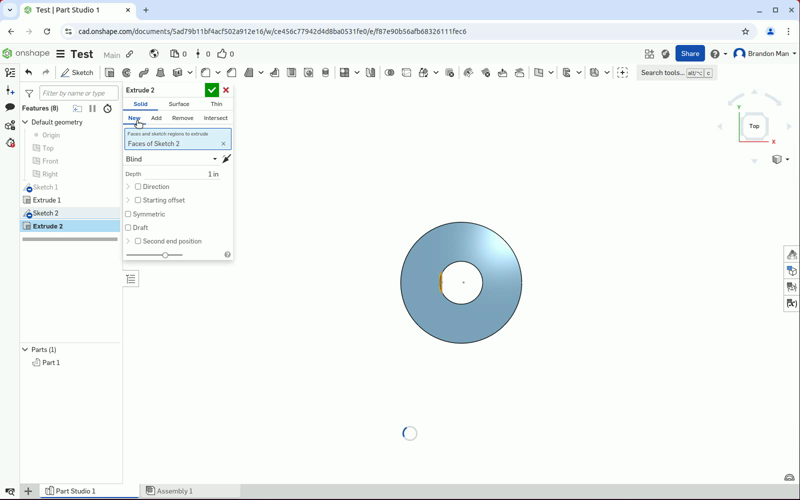
key(tab, 4)
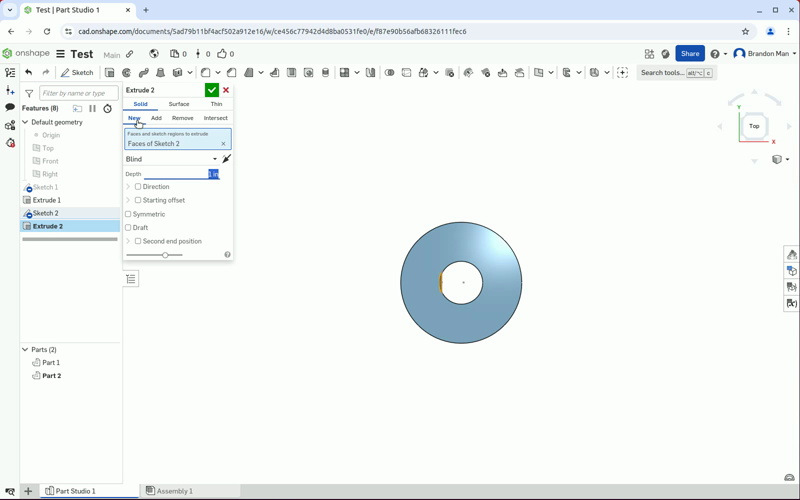
text(15.405)
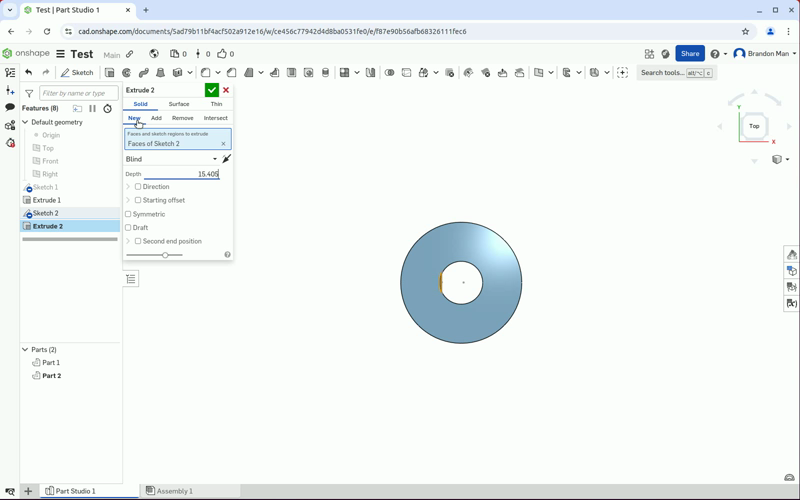
key(enter)
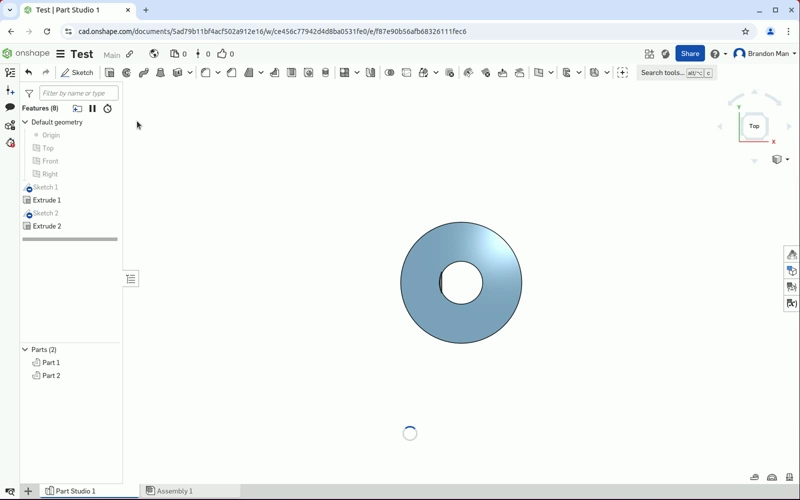
key(shift+h)
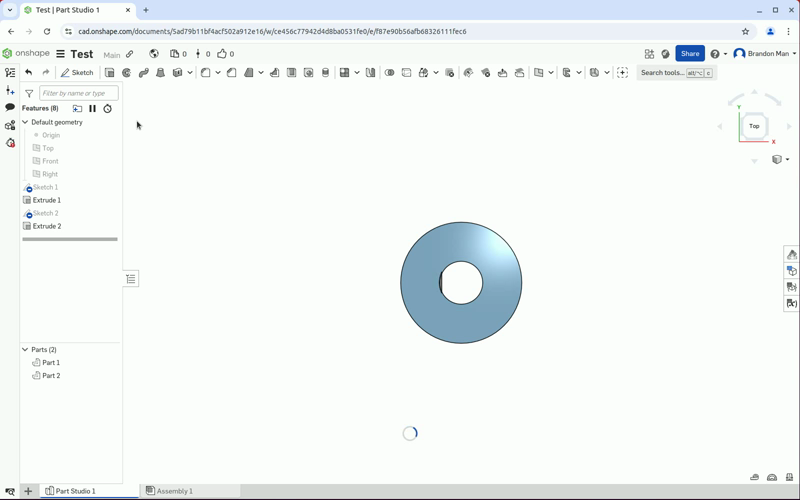
key(shift+h)
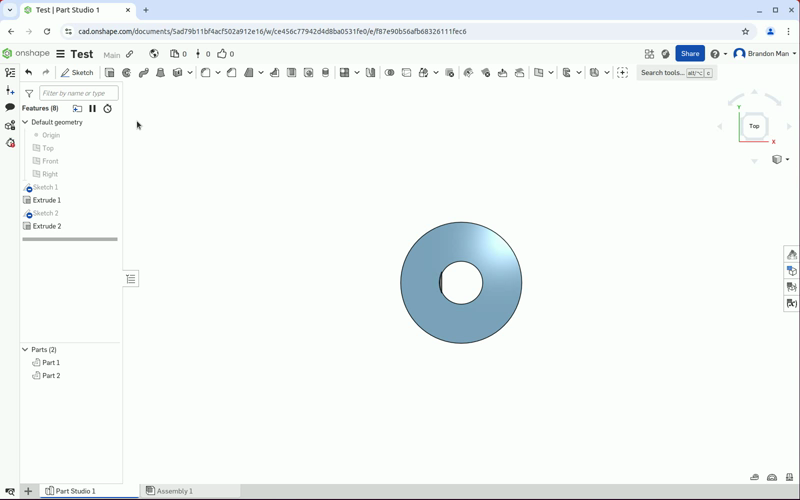
mouse_move(73, 189)
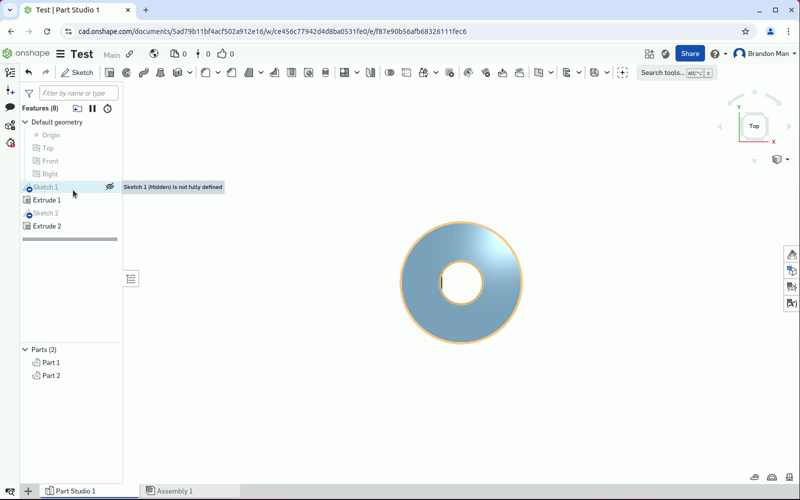
click(73, 189)
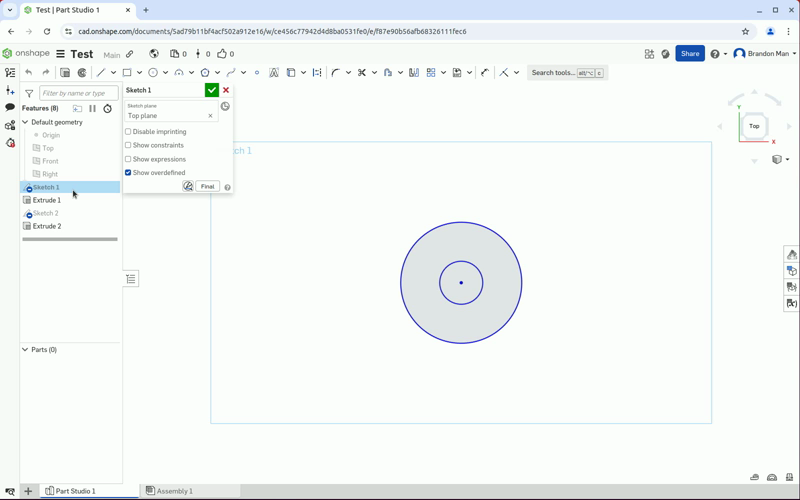
mouse_move(229, 92)
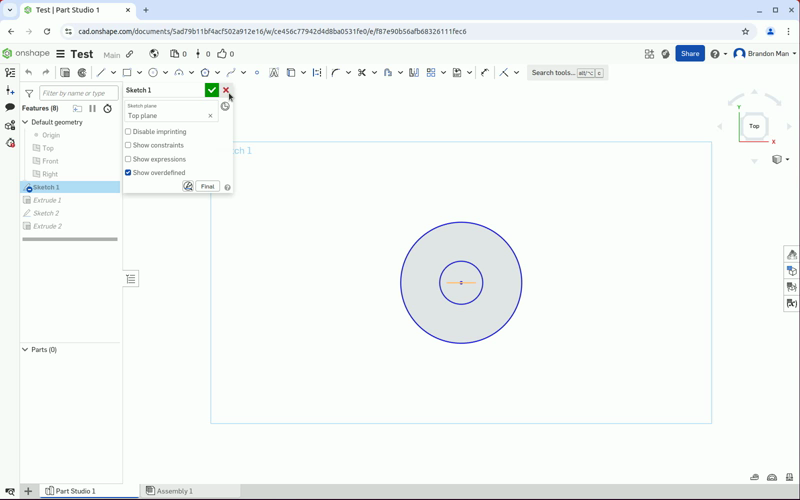
click(229, 92)
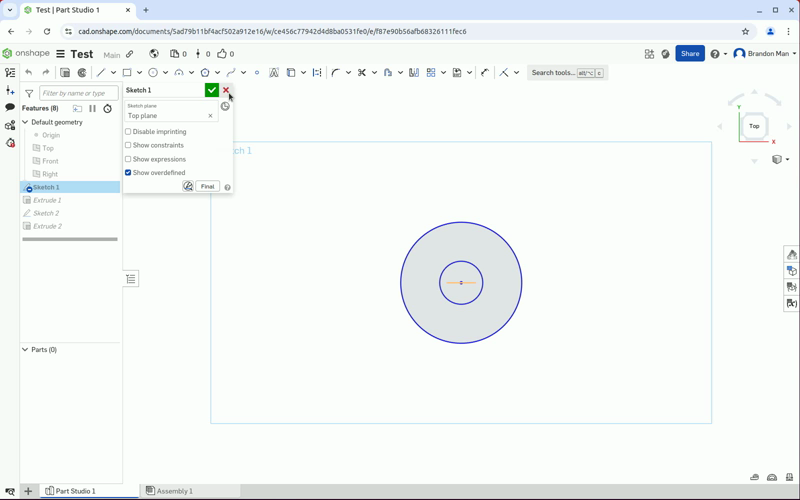
key(shift+s)
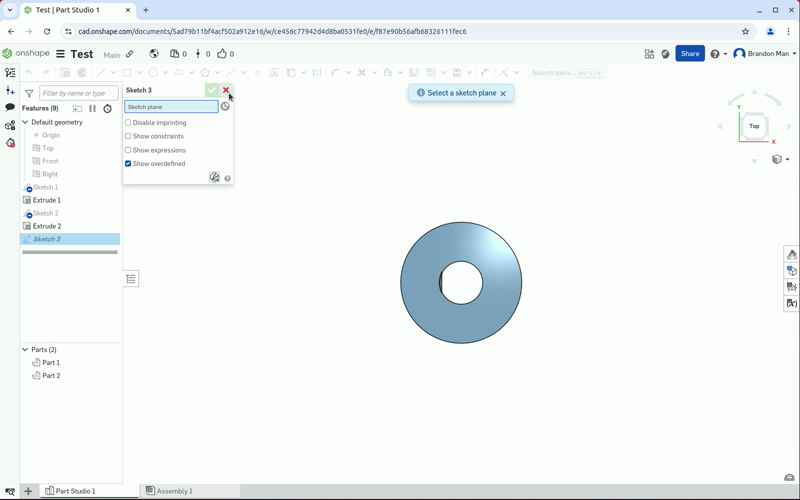
mouse_move(73, 150)
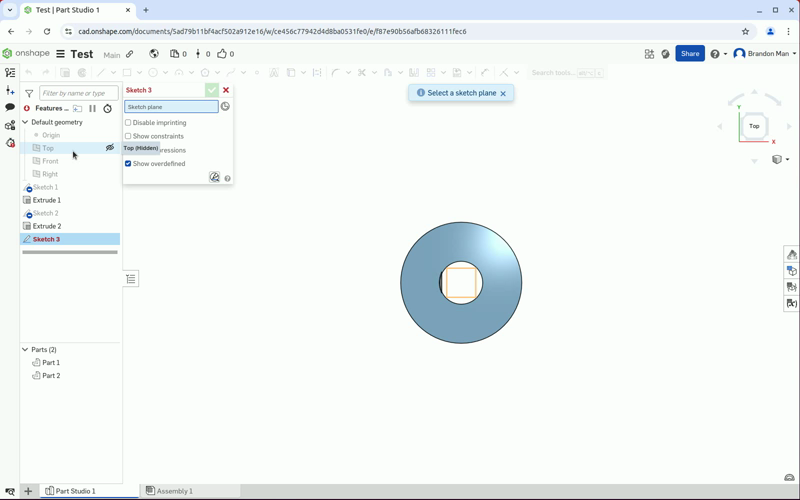
click(73, 150)
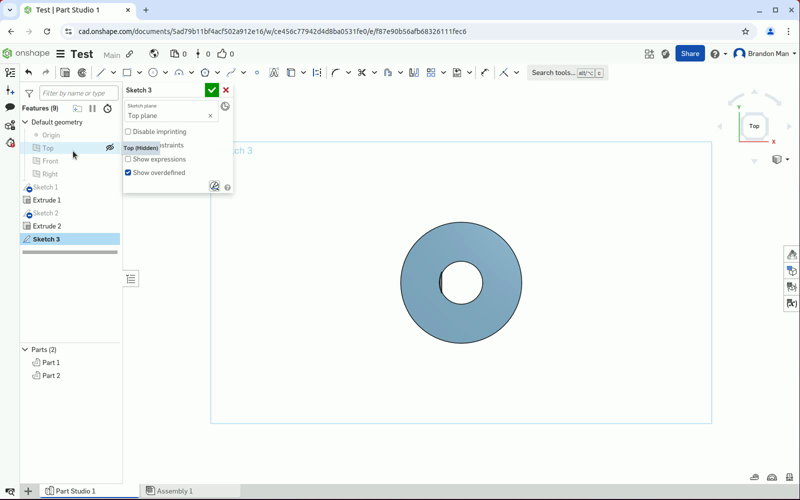
mouse_move(73, 352)
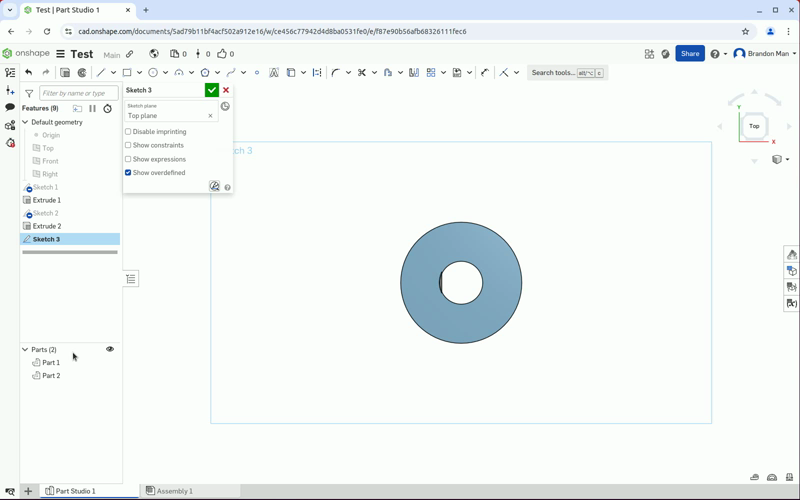
key(y)
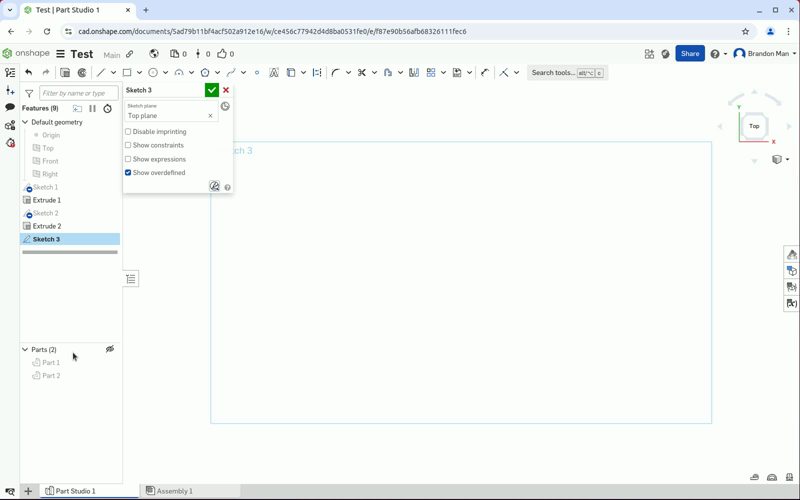
key(a)
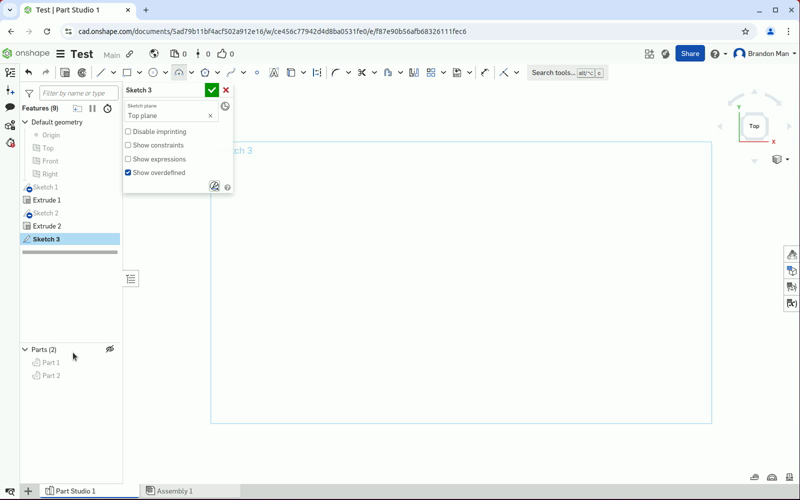
key_down(shift)
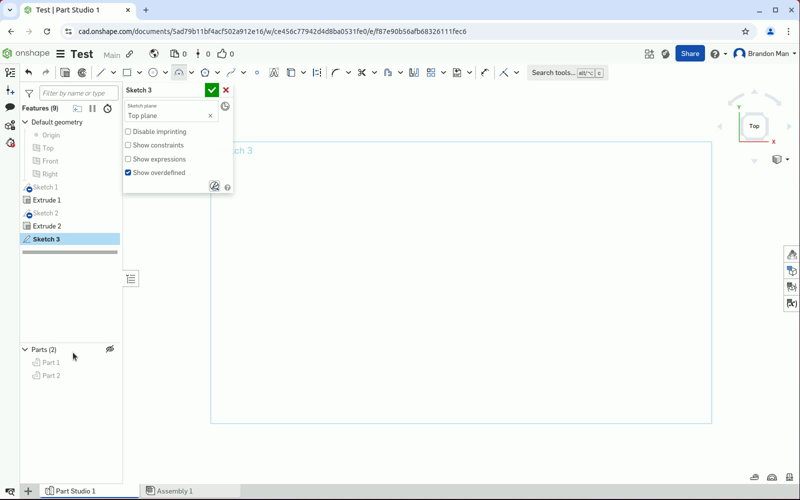
mouse_move(441, 293)
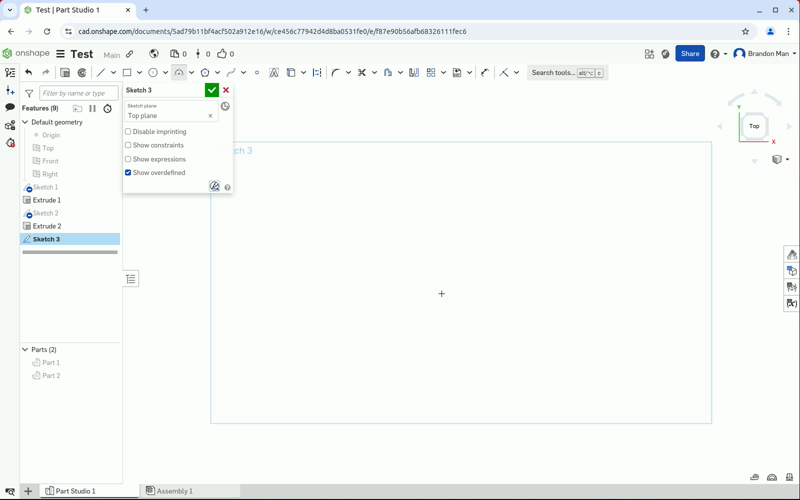
click(441, 293)
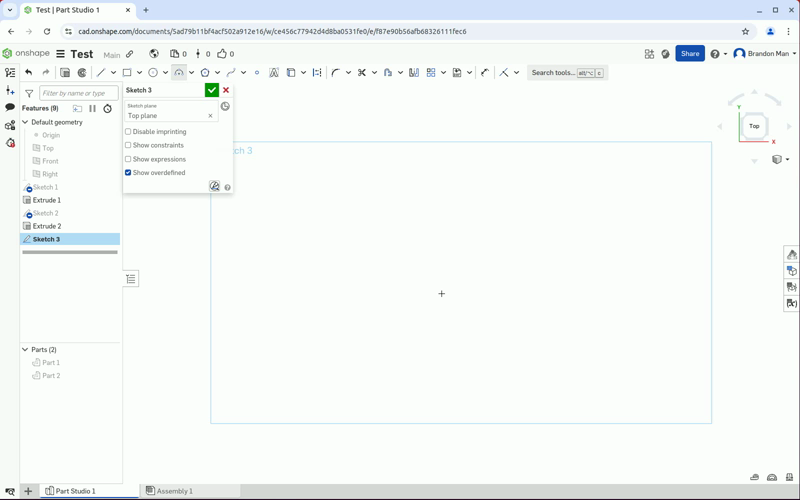
key_up(shift)
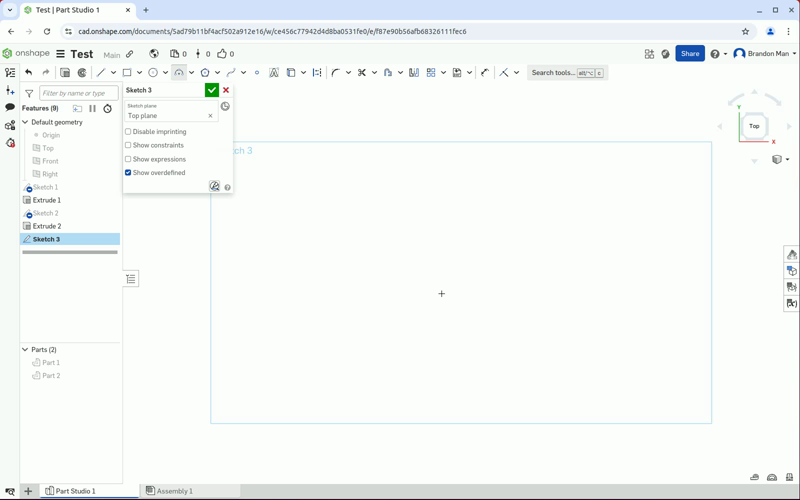
key_down(shift)
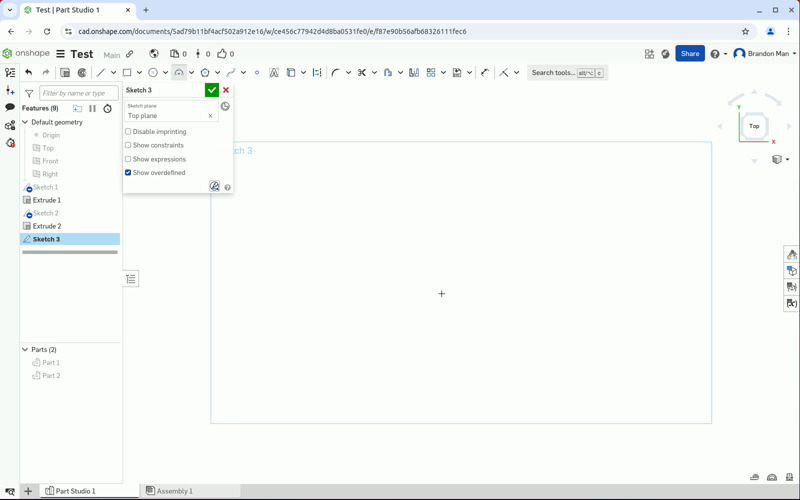
mouse_move(441, 272)
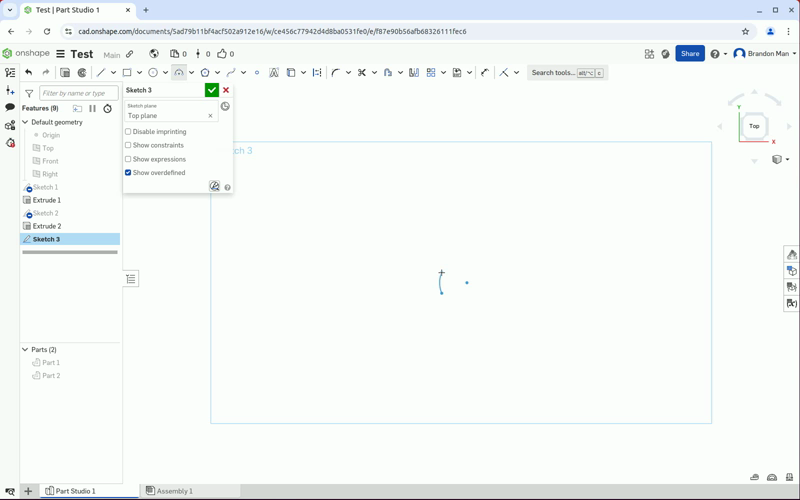
click(441, 272)
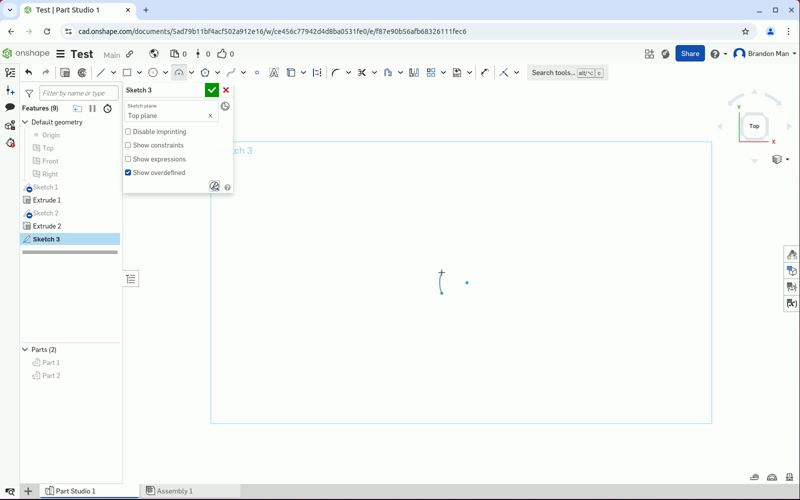
mouse_move(482, 282)
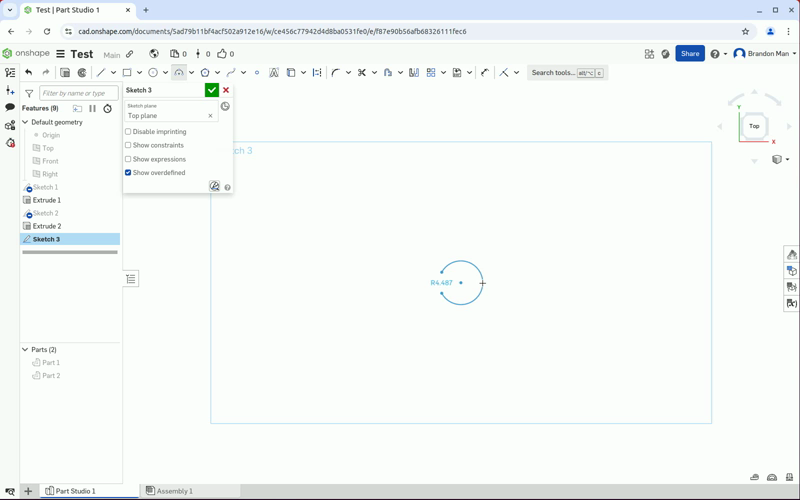
click(482, 282)
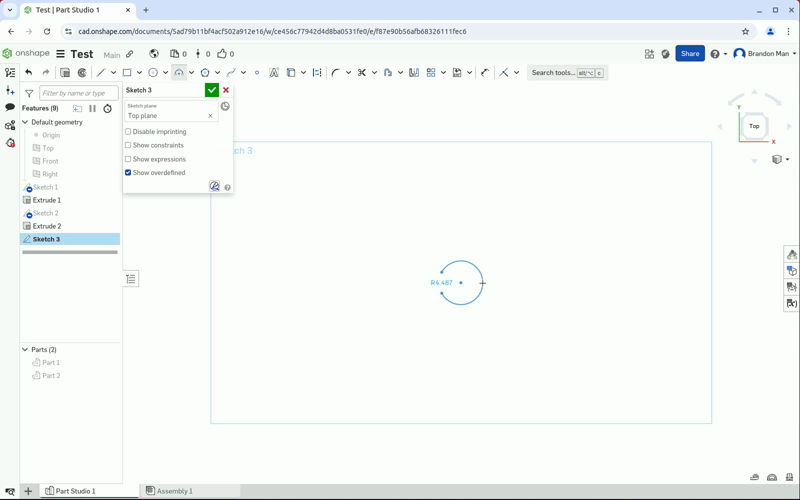
key_up(shift)
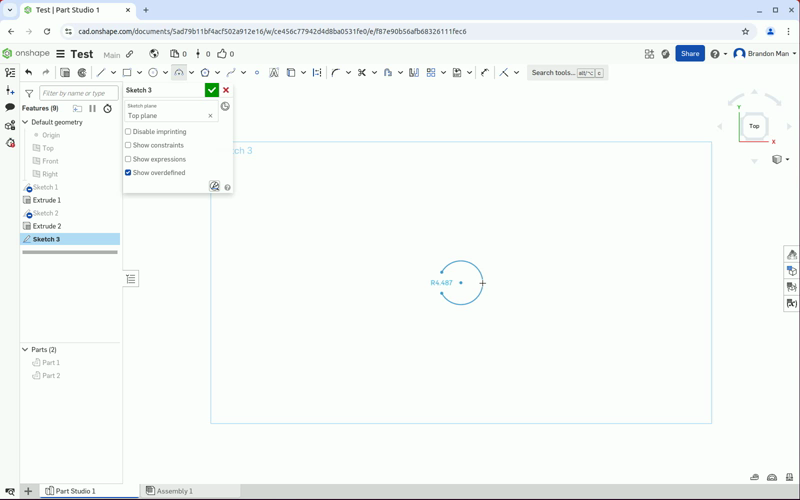
key(esc)
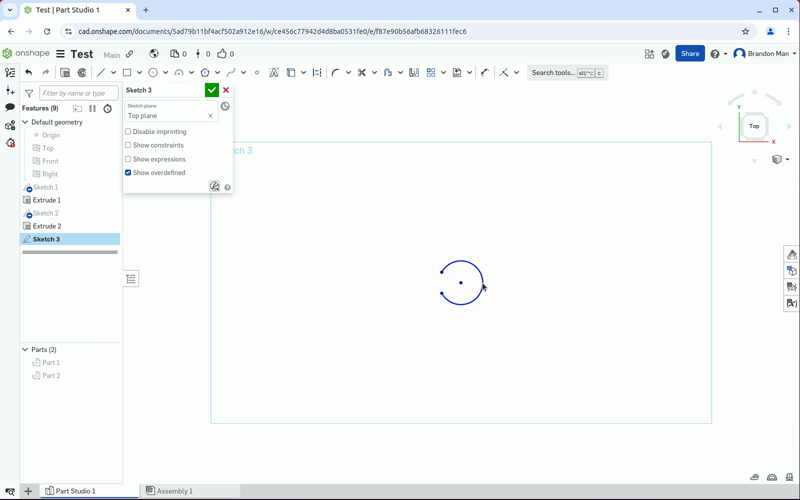
key(l)
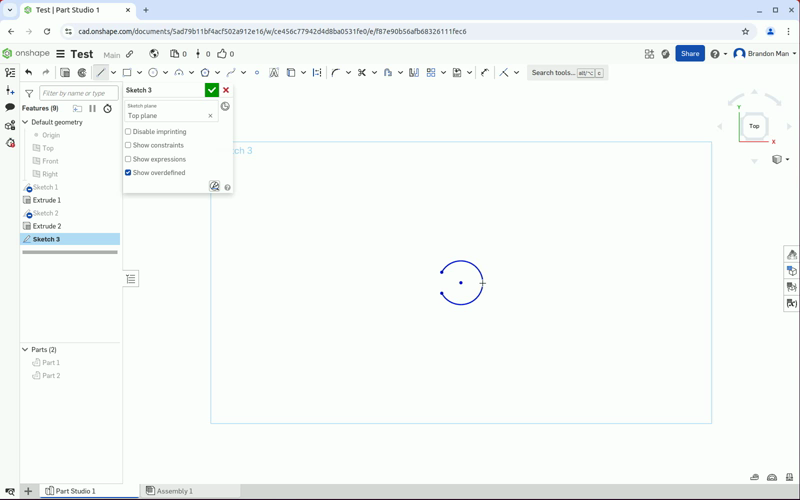
mouse_move(441, 272)
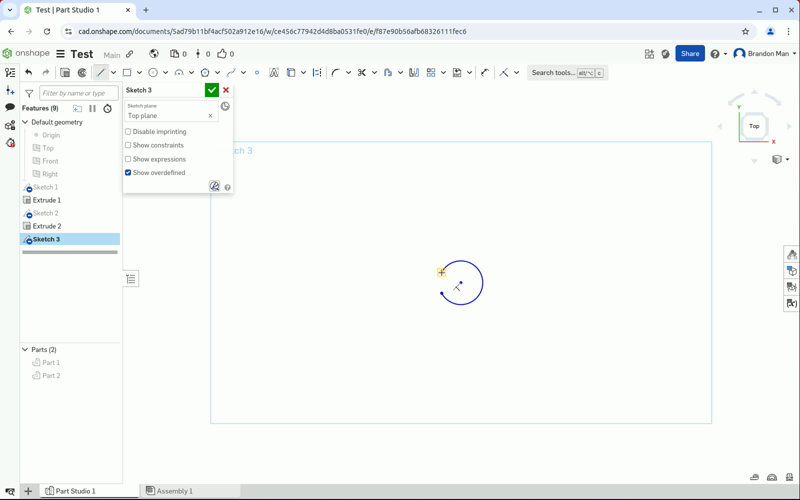
click(441, 272)
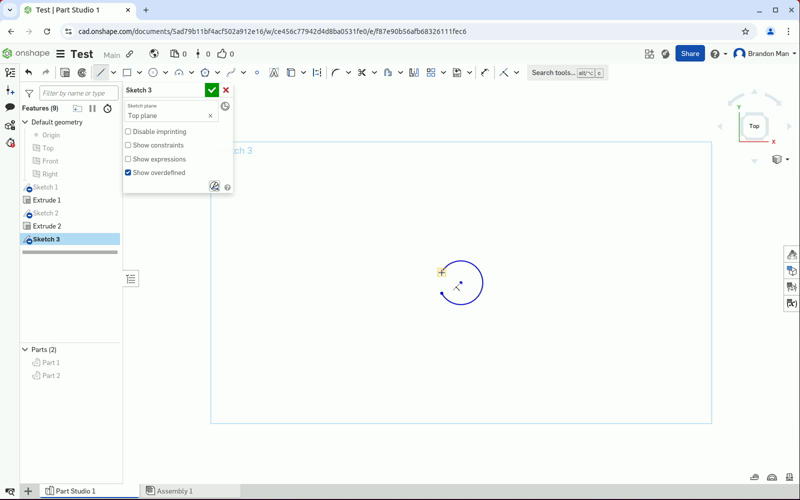
key_down(shift)
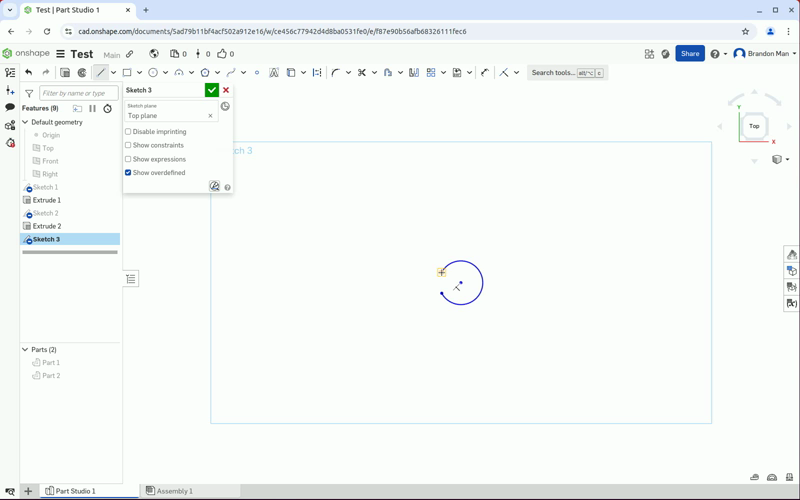
mouse_move(471, 272)
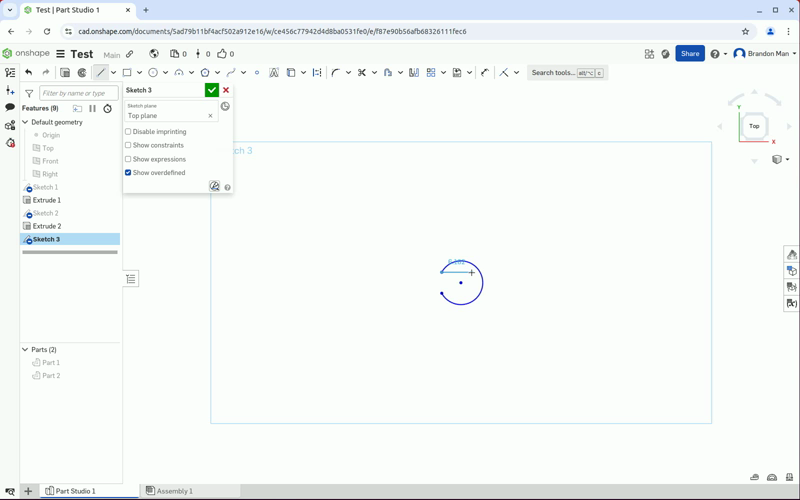
mouse_move(441, 283)
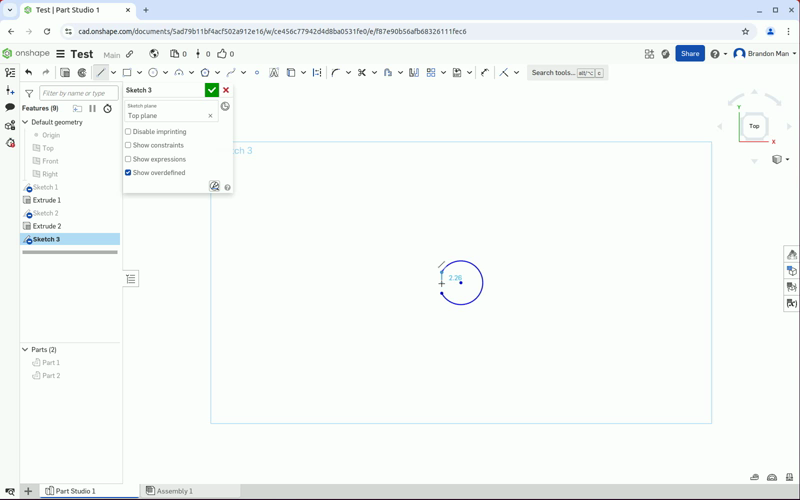
click(441, 283)
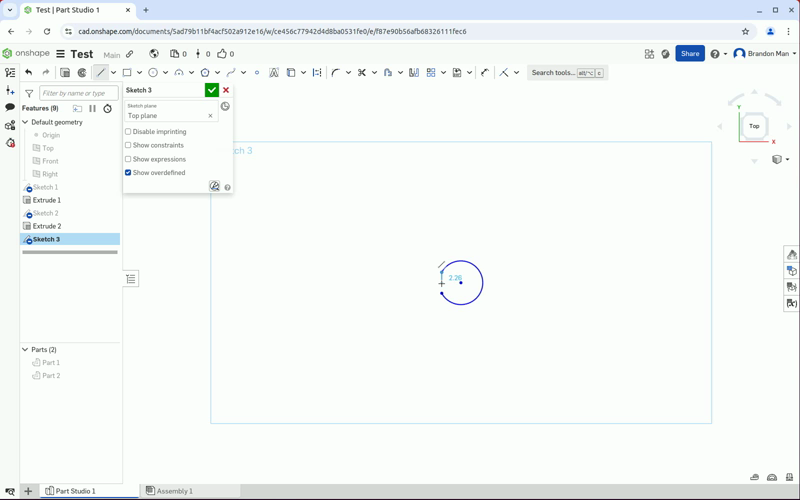
key_up(shift)
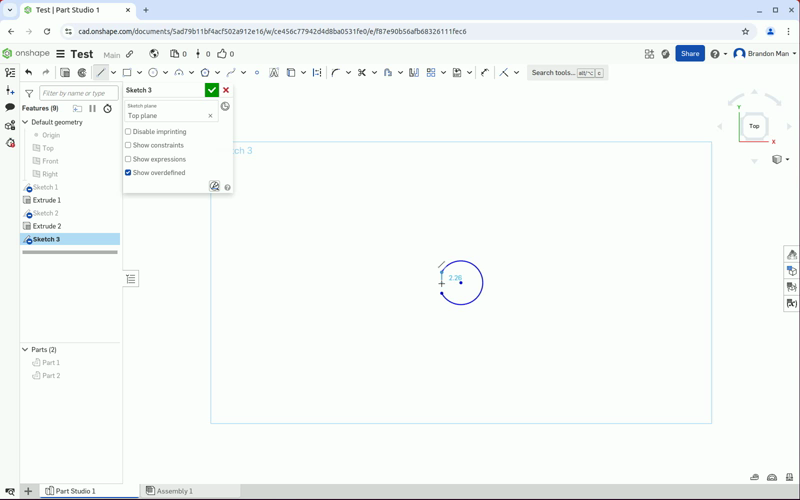
mouse_move(471, 283)
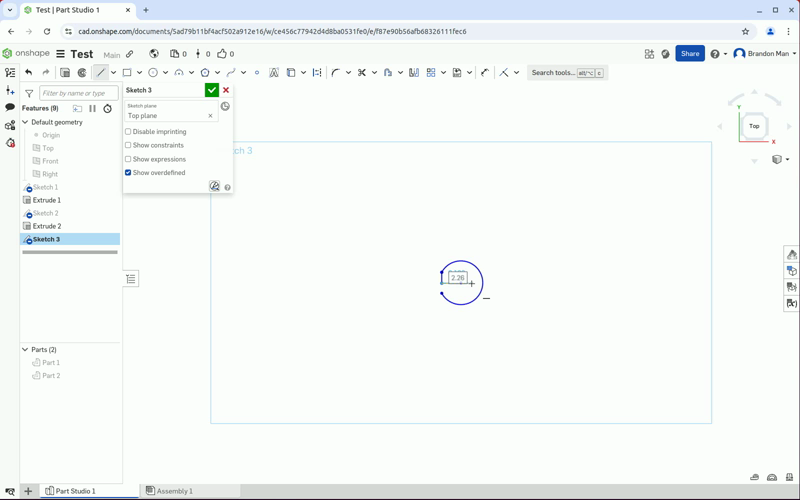
key_down(shift)
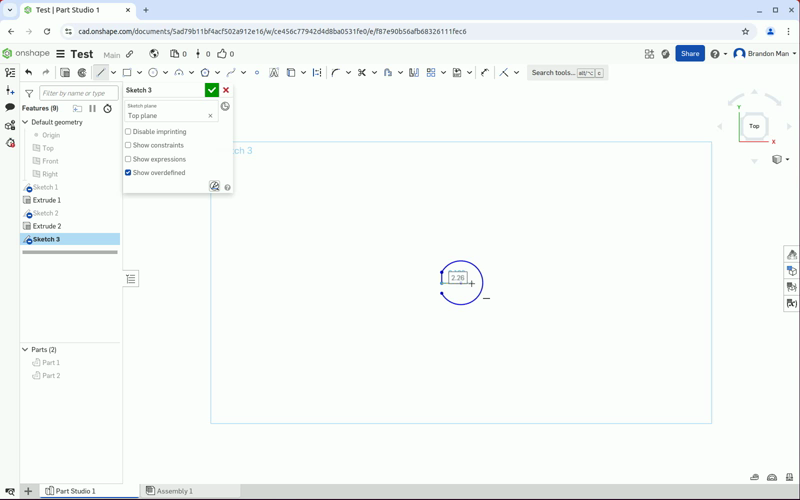
mouse_move(441, 293)
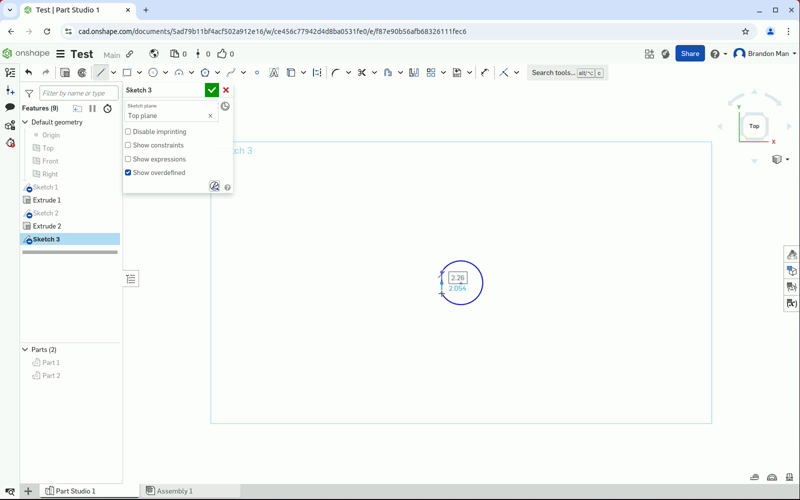
key_up(shift)
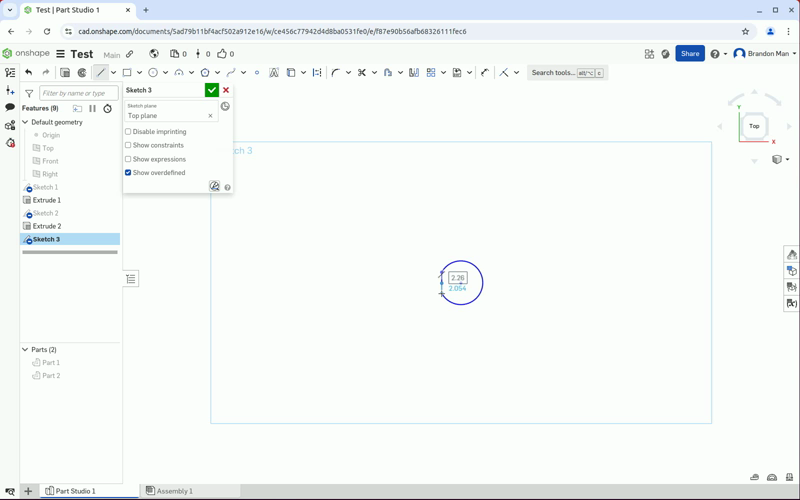
click(441, 293)
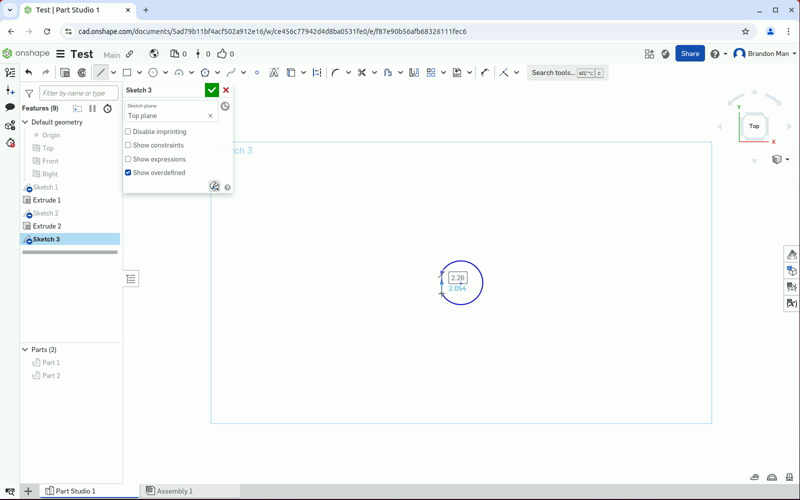
key(esc)
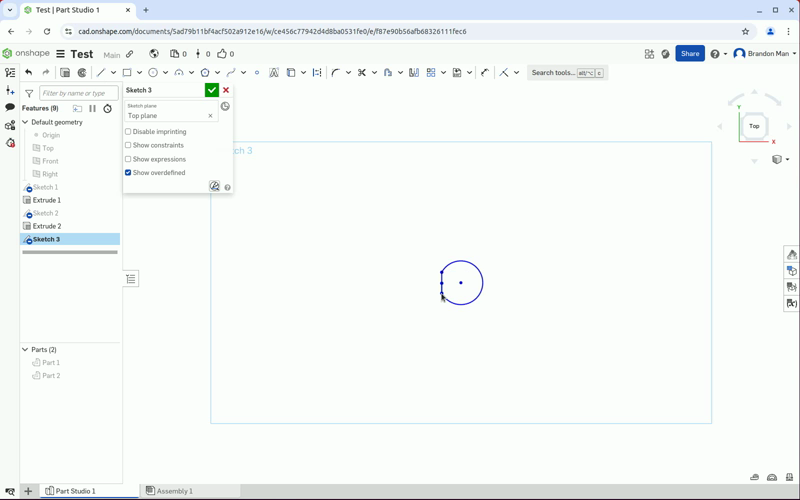
mouse_move(477, 292)
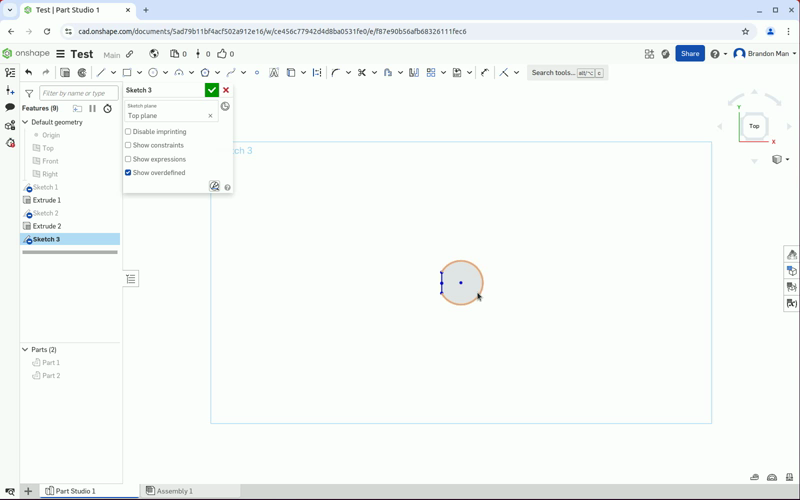
scroll(6)
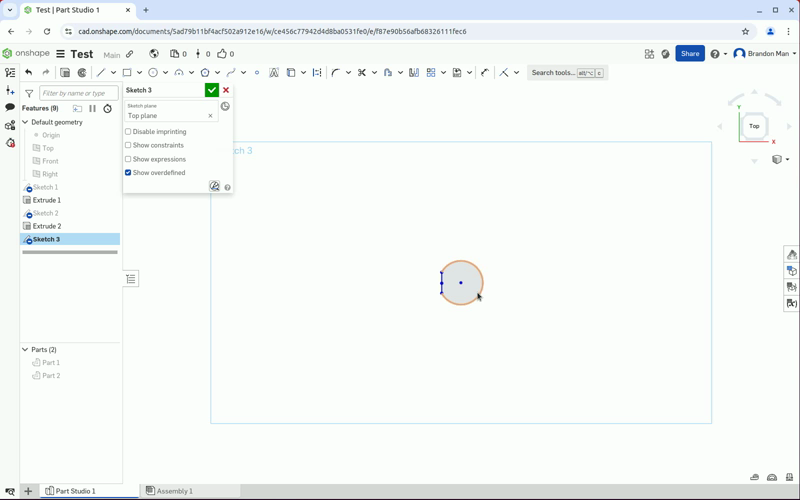
scroll(6)
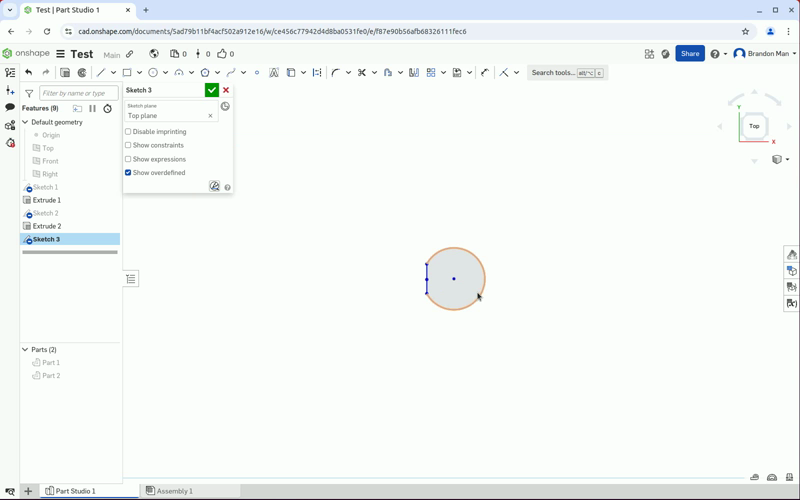
scroll(6)
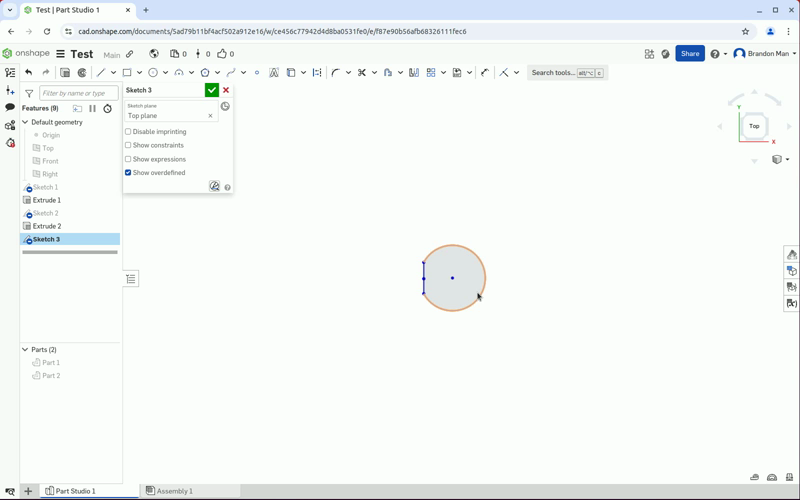
scroll(6)
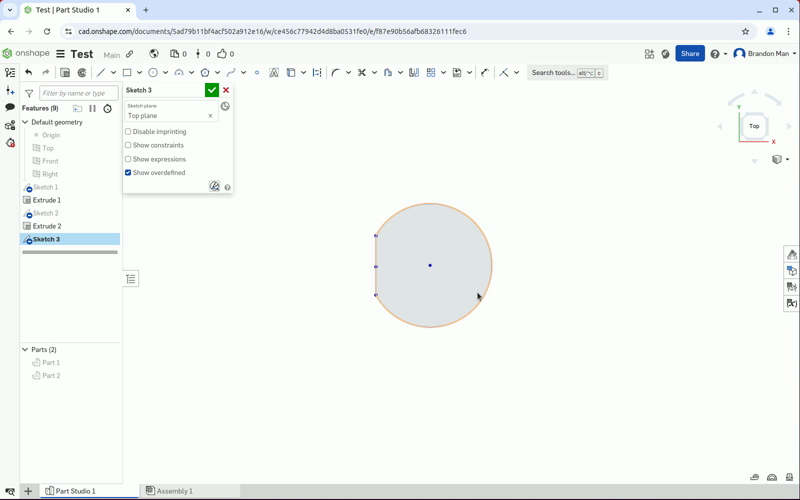
scroll(6)
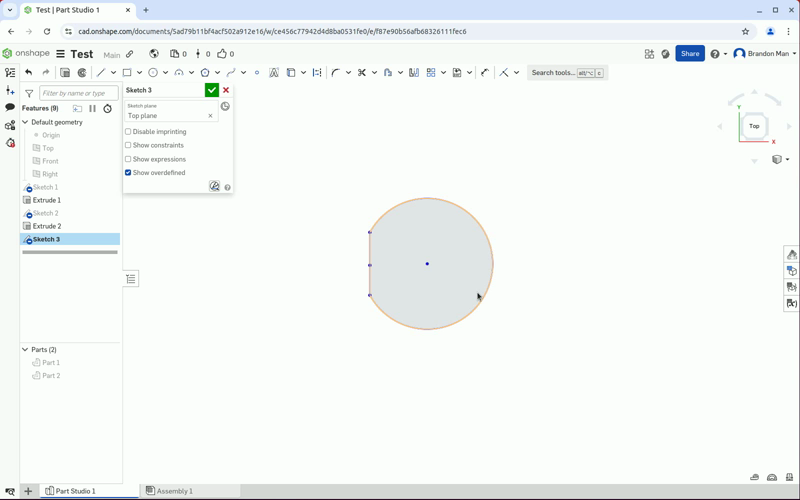
scroll(6)
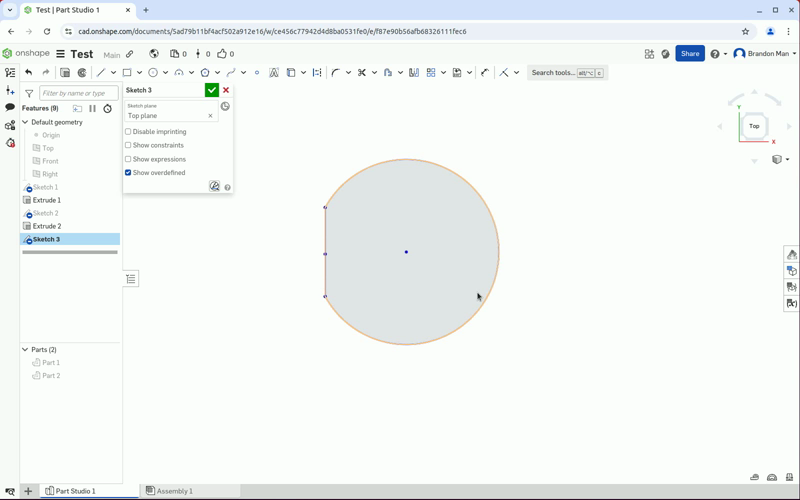
scroll(6)
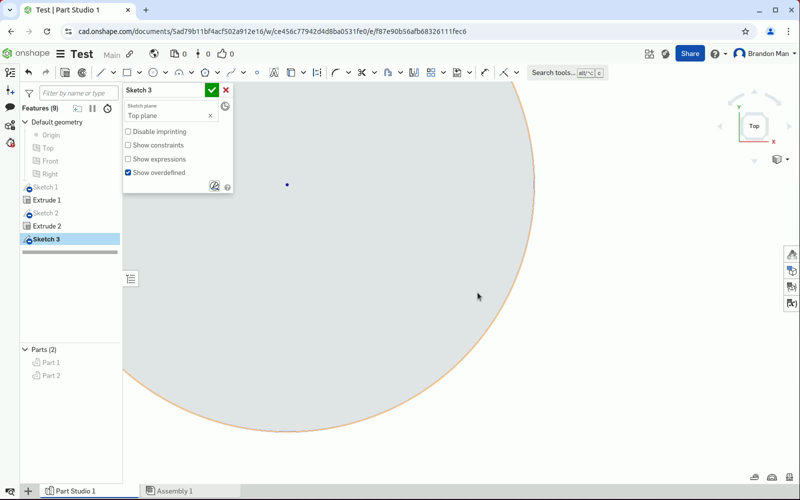
click(477, 292)
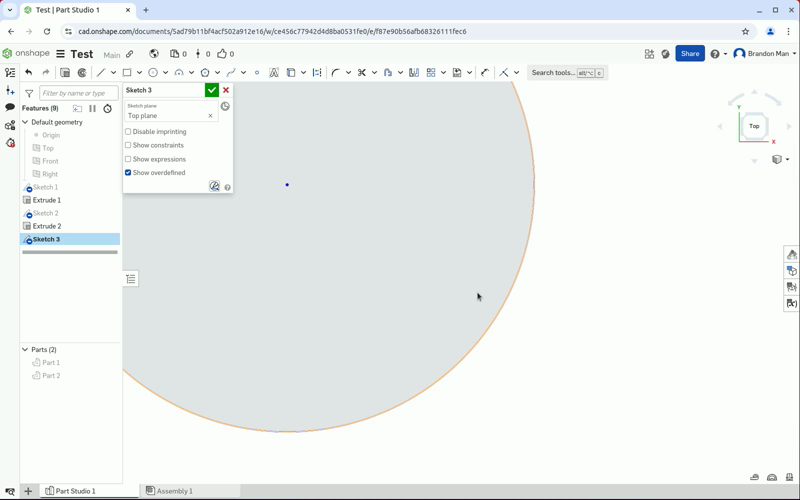
scroll(-6)
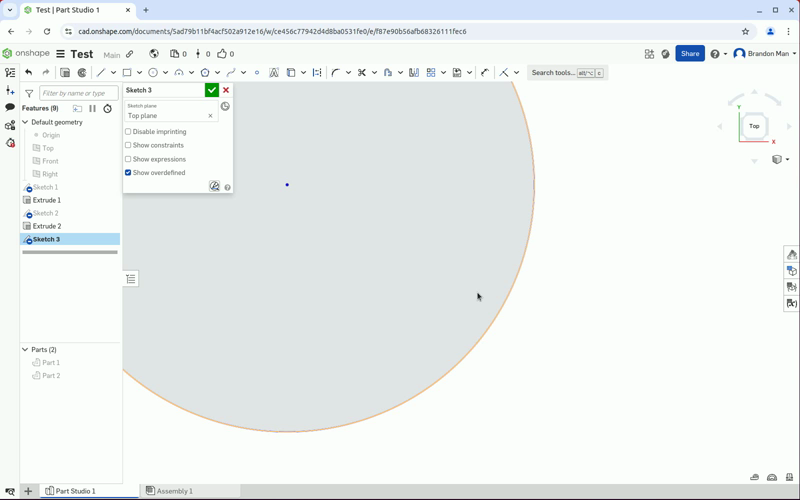
scroll(-6)
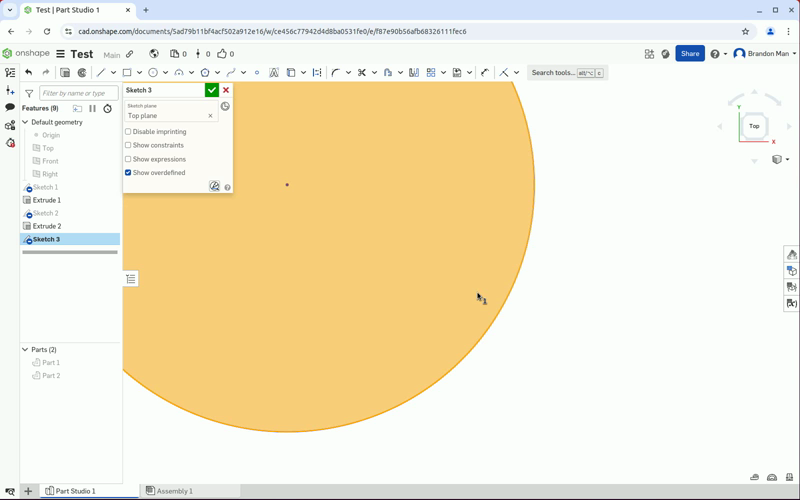
scroll(-6)
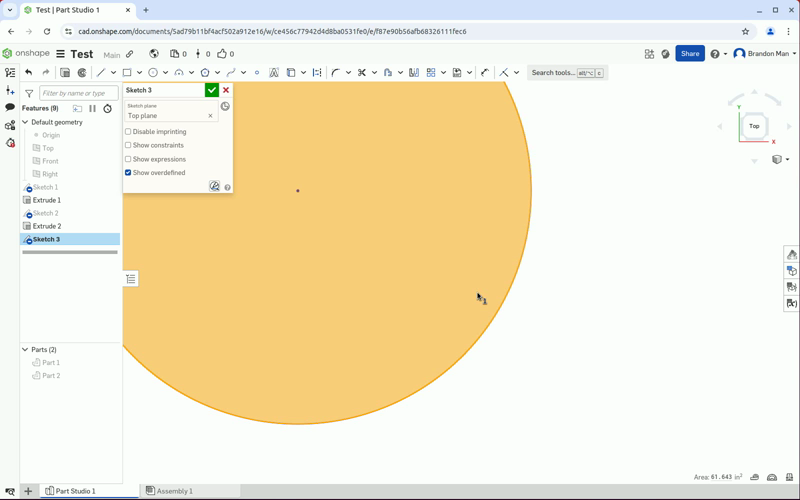
scroll(-6)
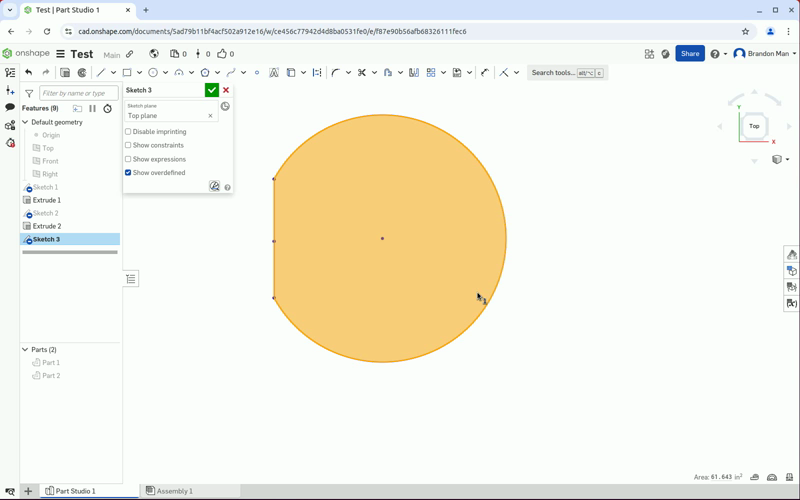
scroll(-6)
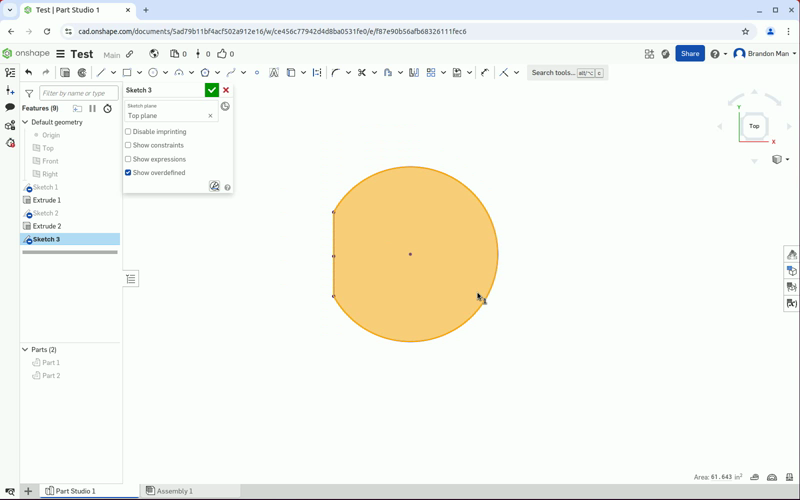
scroll(-6)
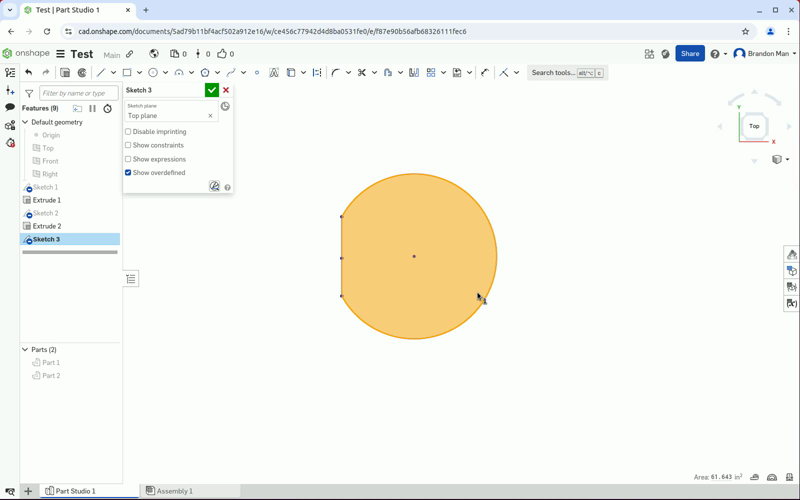
scroll(-6)
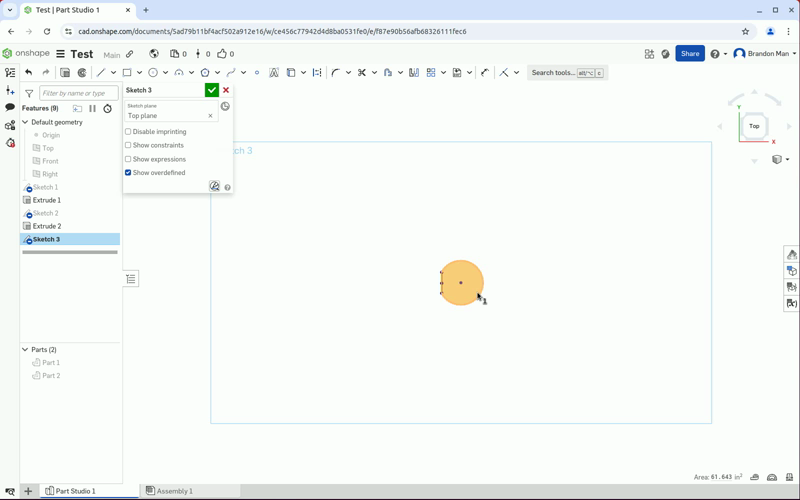
mouse_move(73, 352)
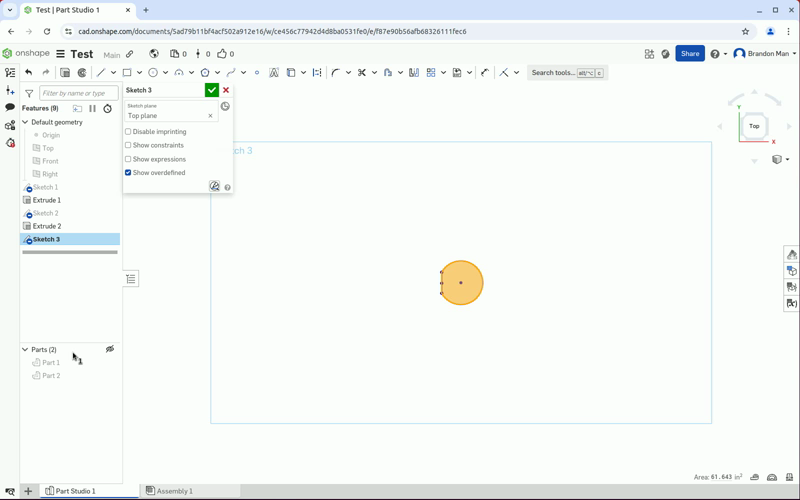
key(shift+y)
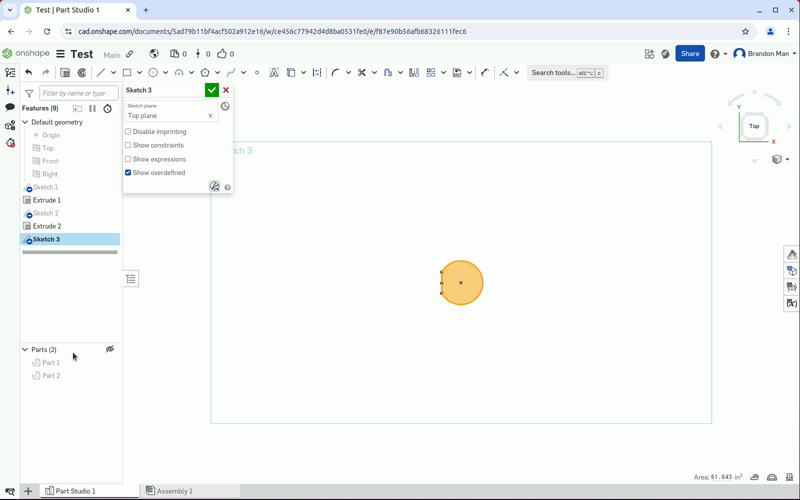
key(shift+e)
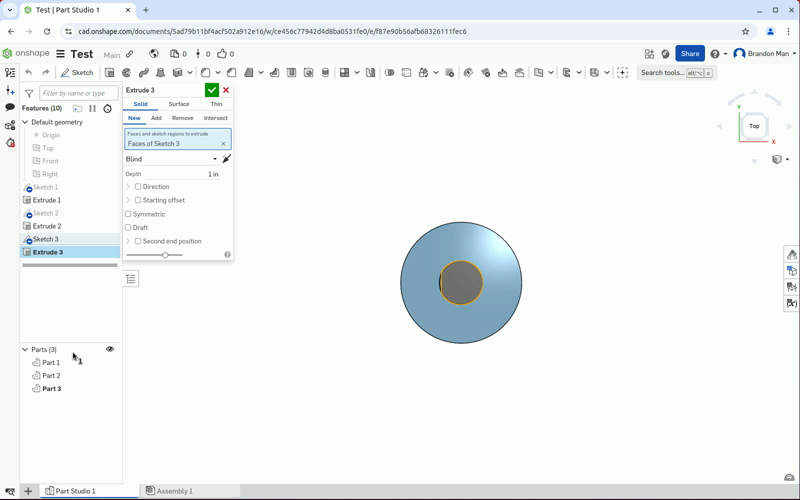
mouse_move(143, 106)
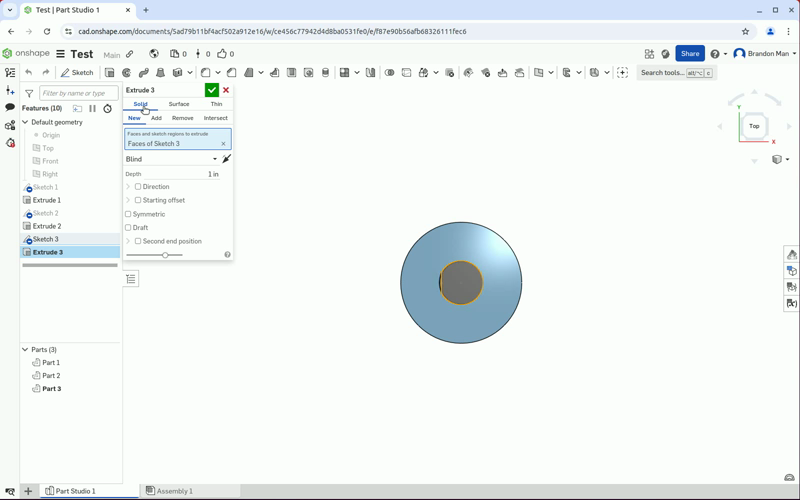
click(143, 106)
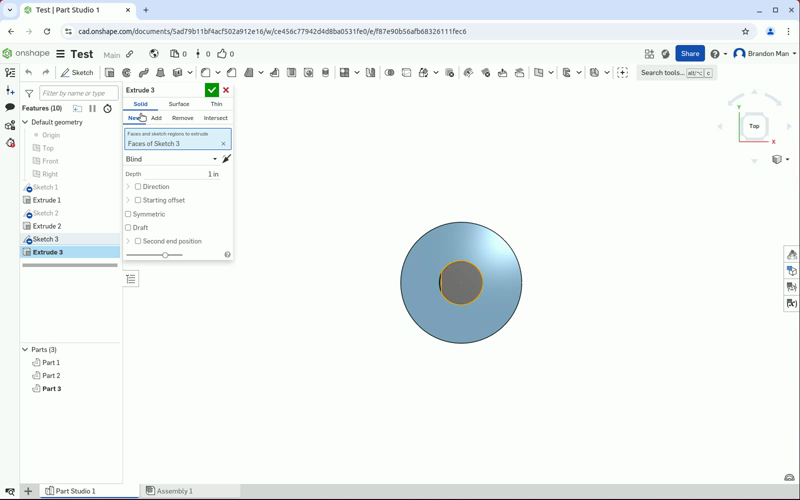
mouse_move(137, 120)
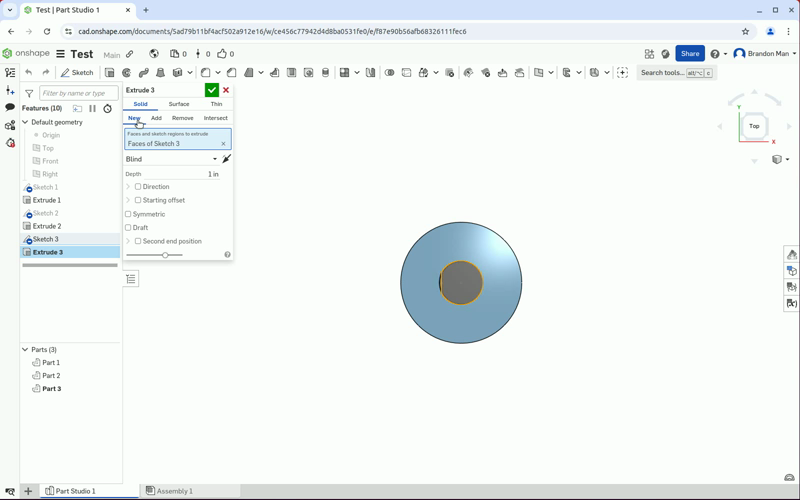
click(137, 120)
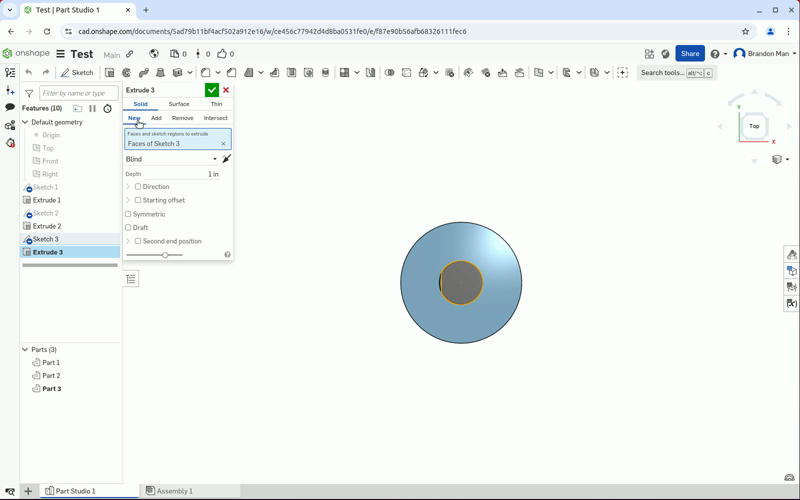
key(tab, 4)
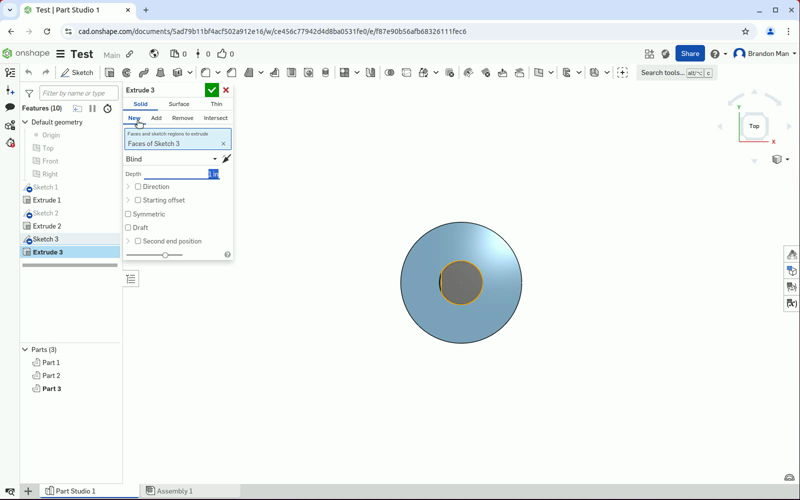
text(15.405)
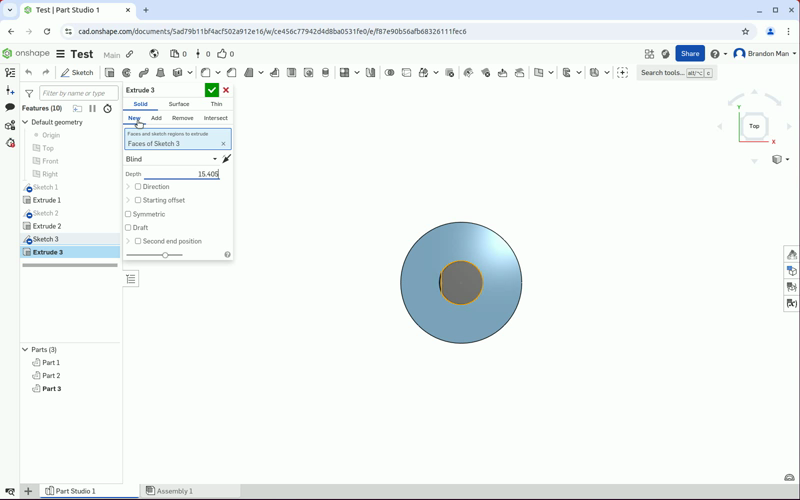
key(enter)
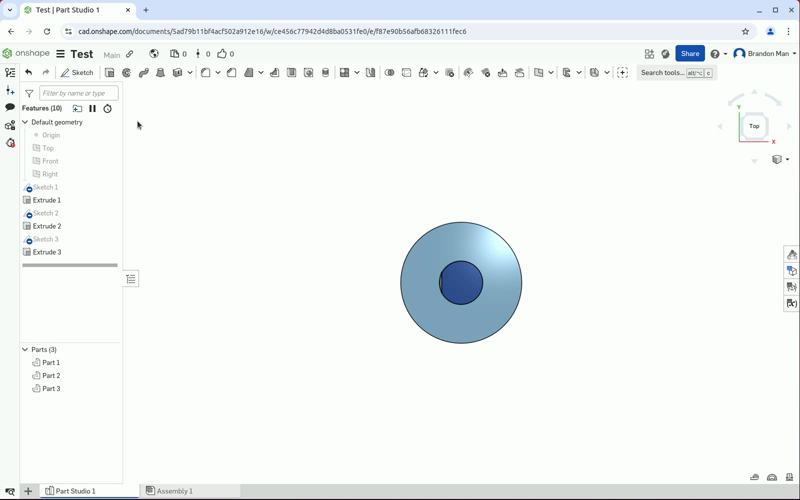
key(shift+h)
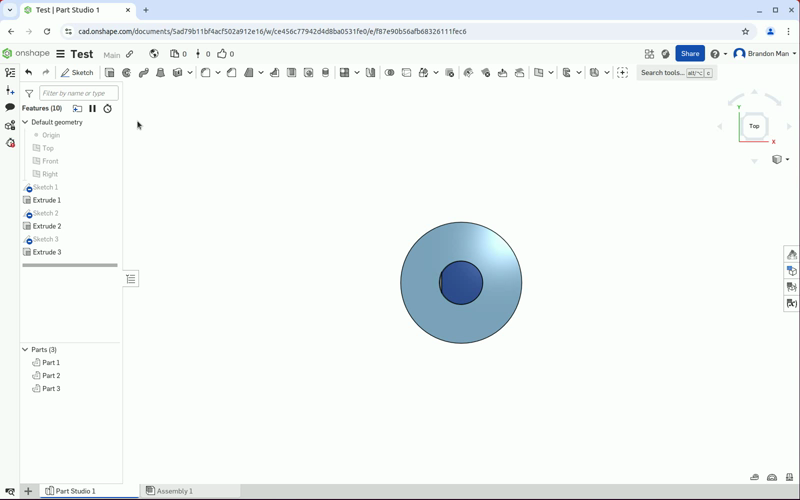
key(shift+h)
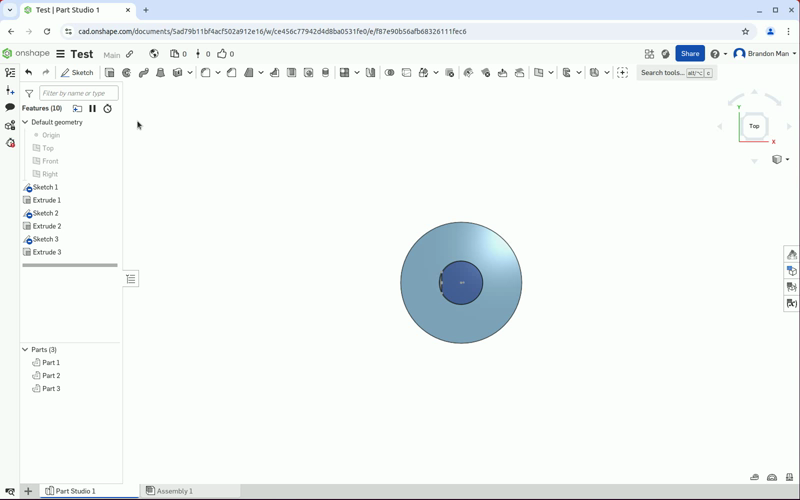
key(shift+7)
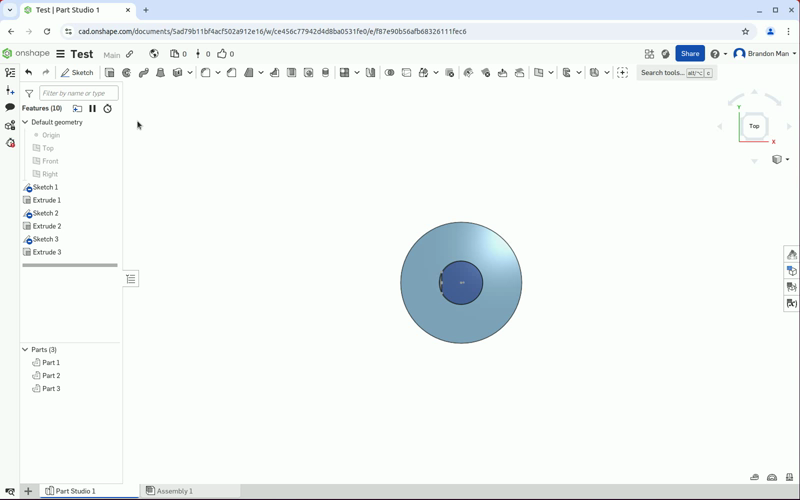
key(up, 3)
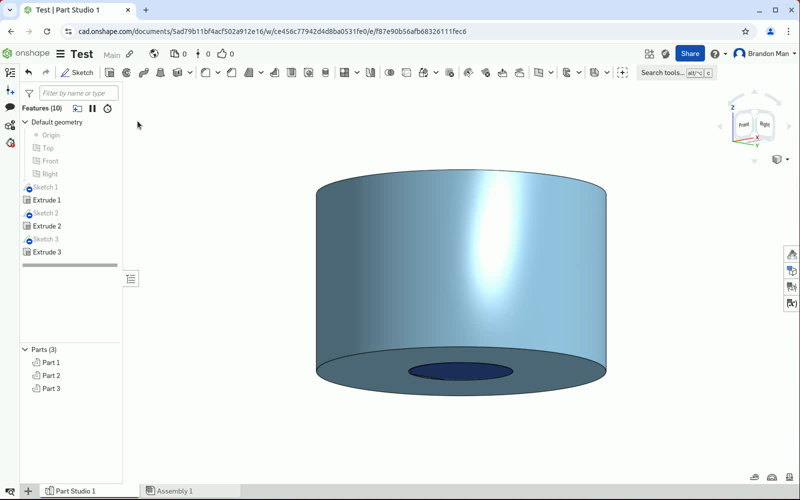
key(left, 3)
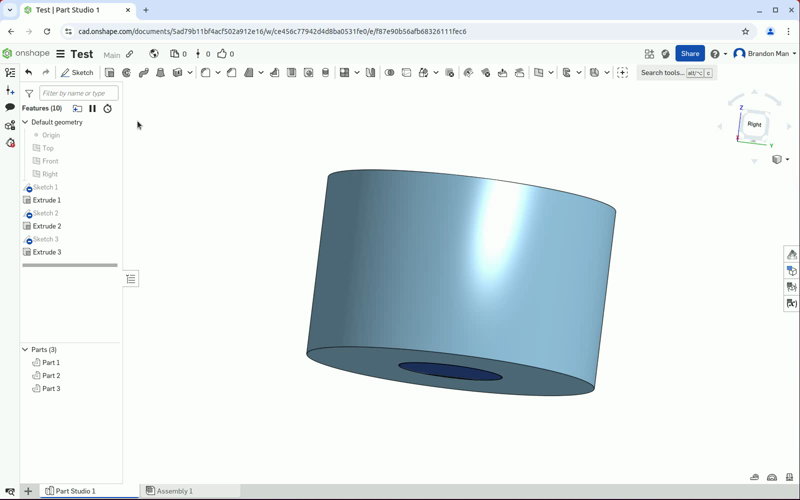
key(right, 3)
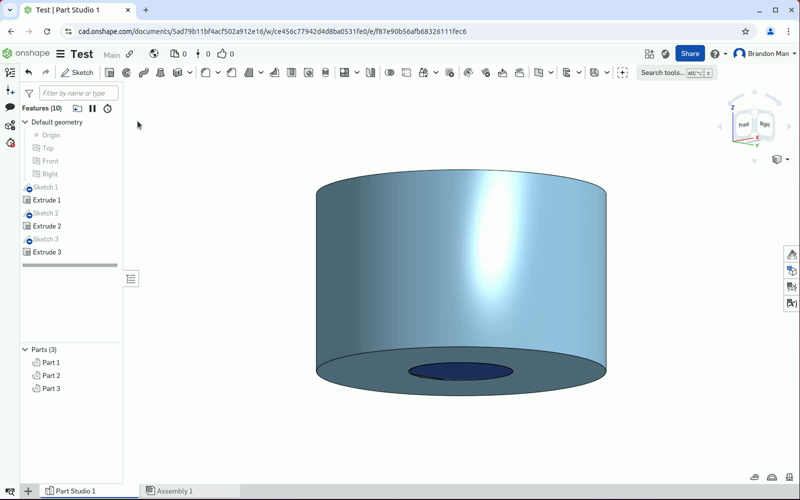
key(down, 3)
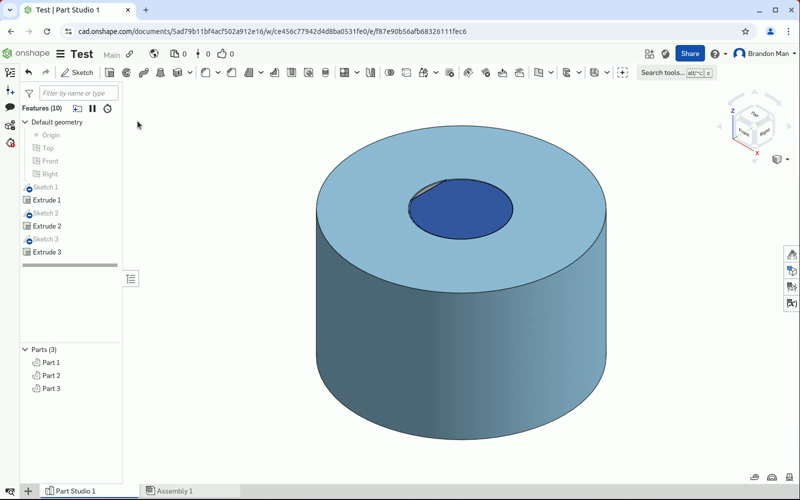
mouse_move(73, 189)
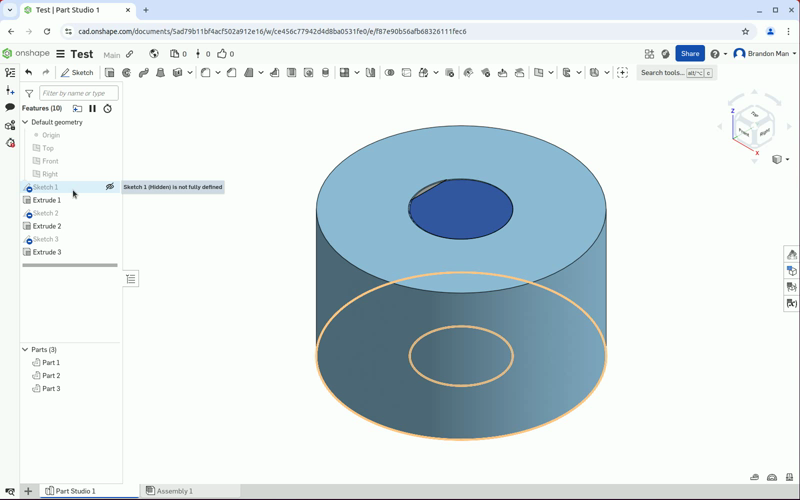
click(73, 189)